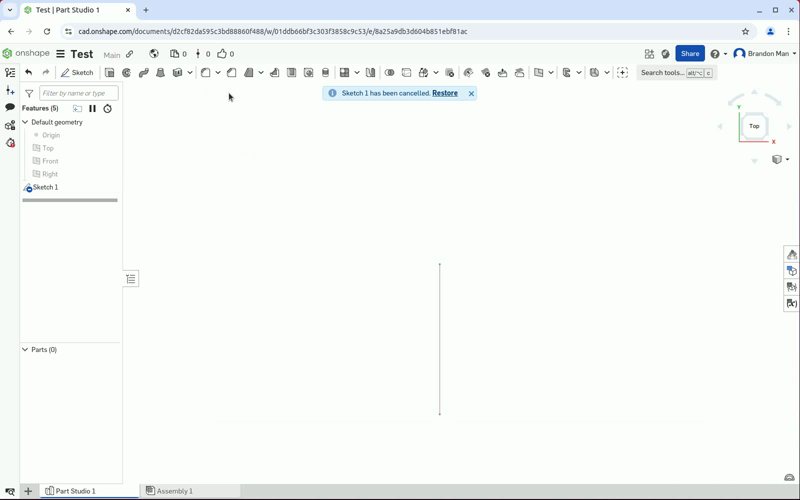
key(shift+h)
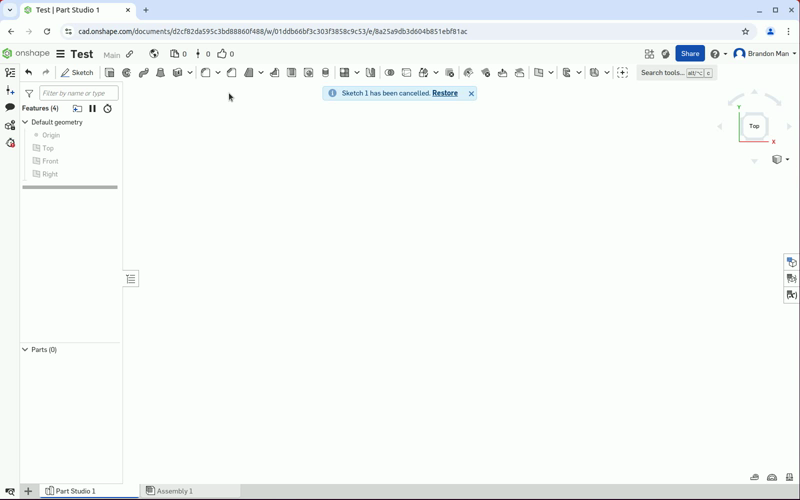
mouse_move(73, 352)
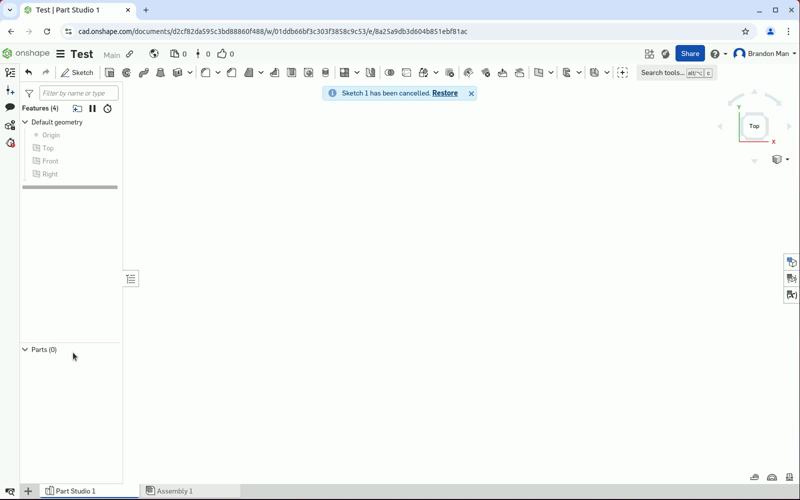
key(y)
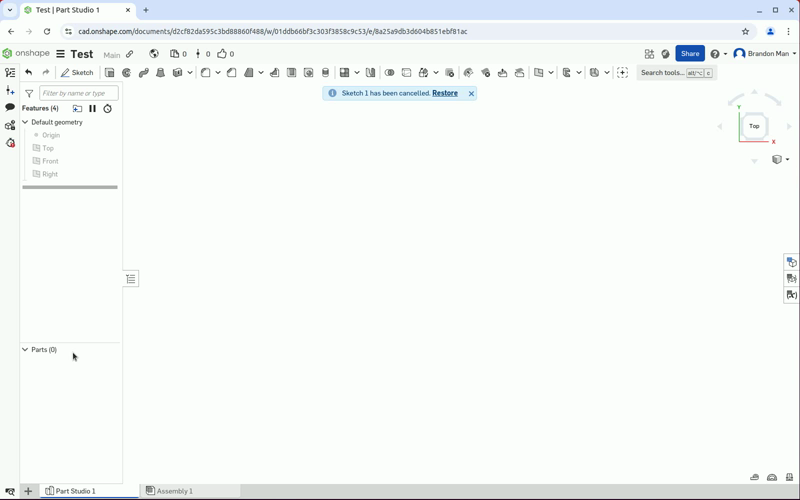
key(shift+p)
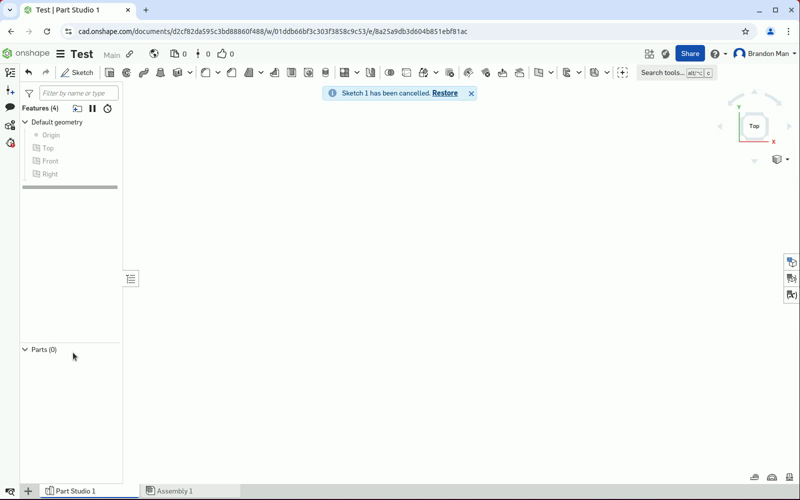
key(space)
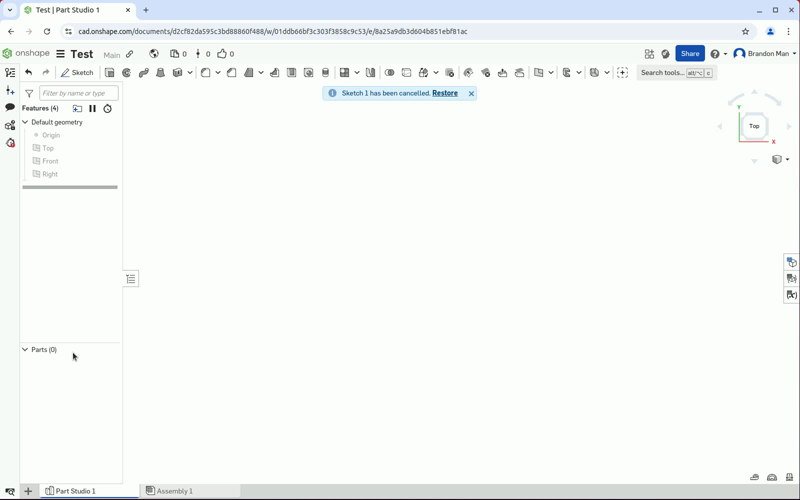
key_down(shift)
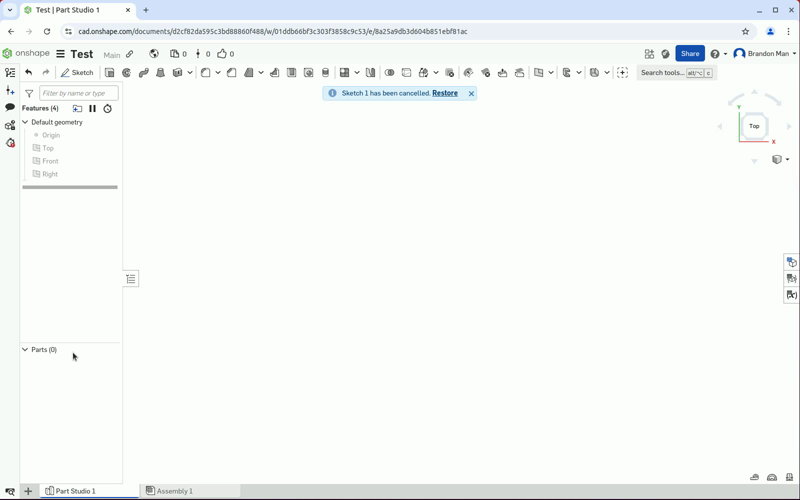
key(up)
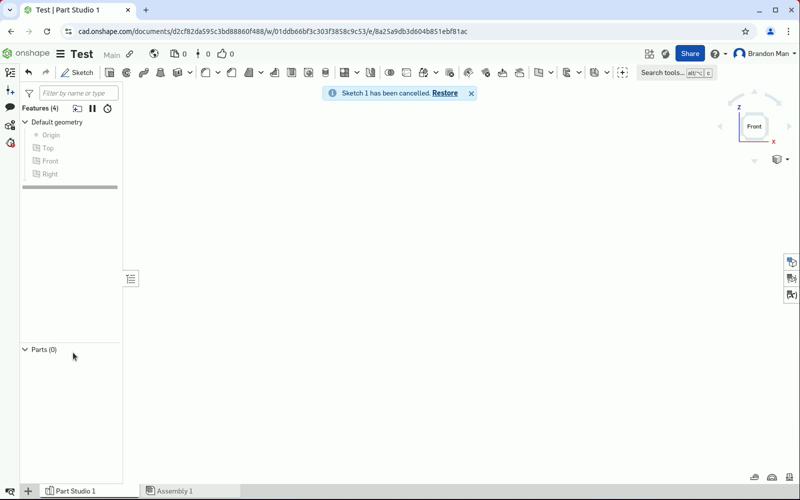
key_up(shift)
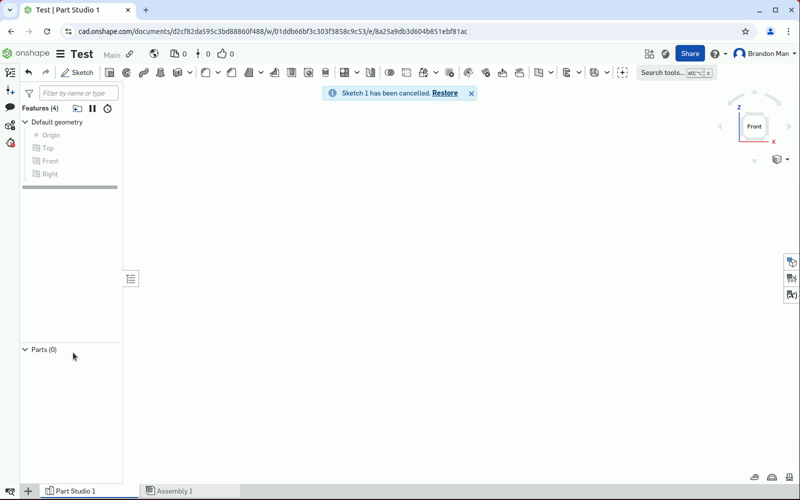
mouse_move(73, 352)
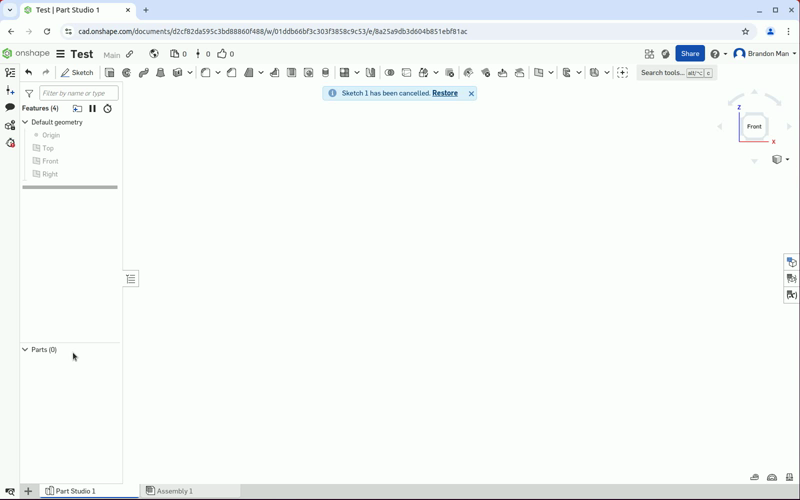
key(shift+y)
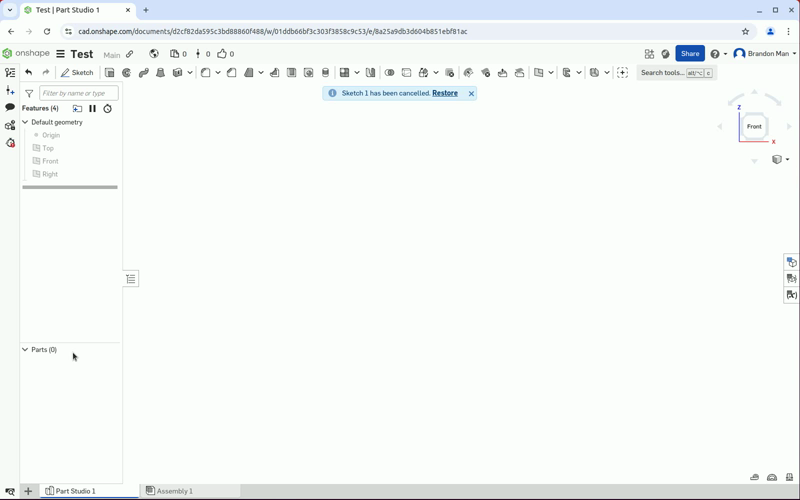
key(shift+s)
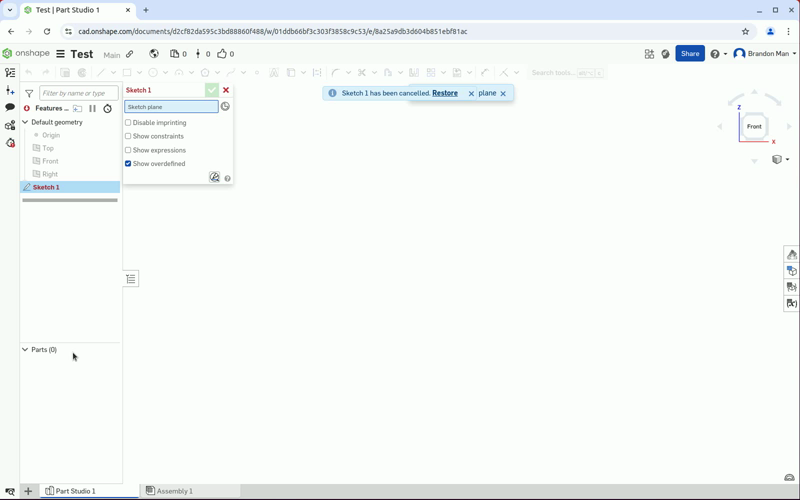
mouse_move(73, 163)
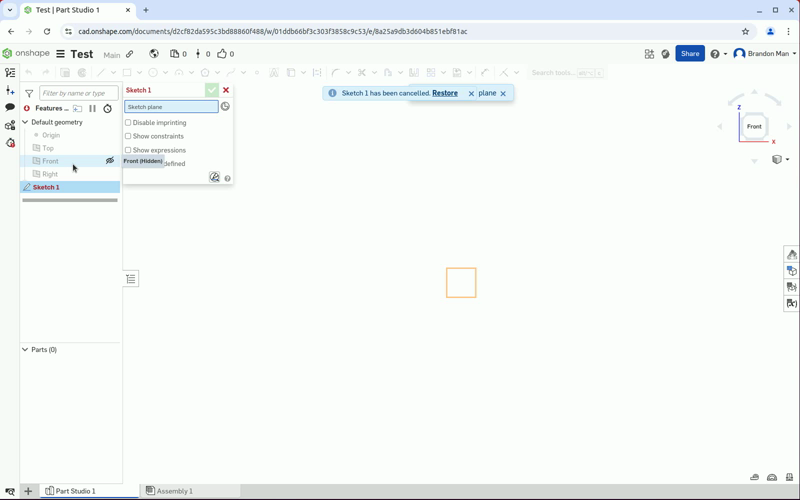
click(73, 163)
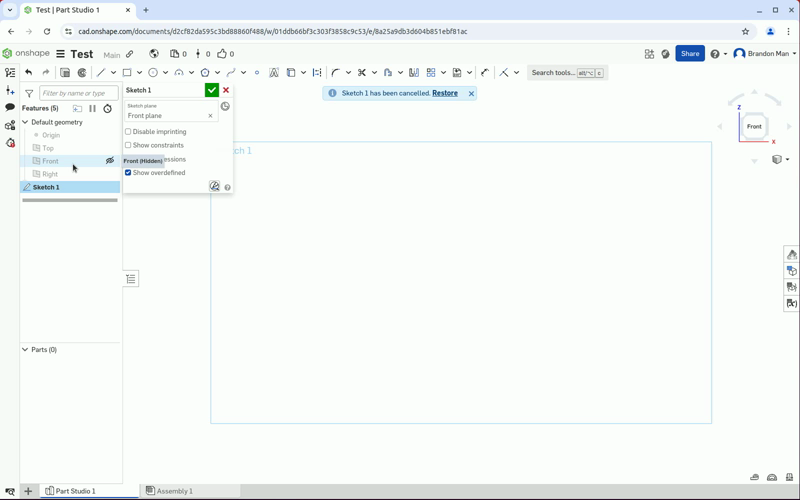
mouse_move(73, 352)
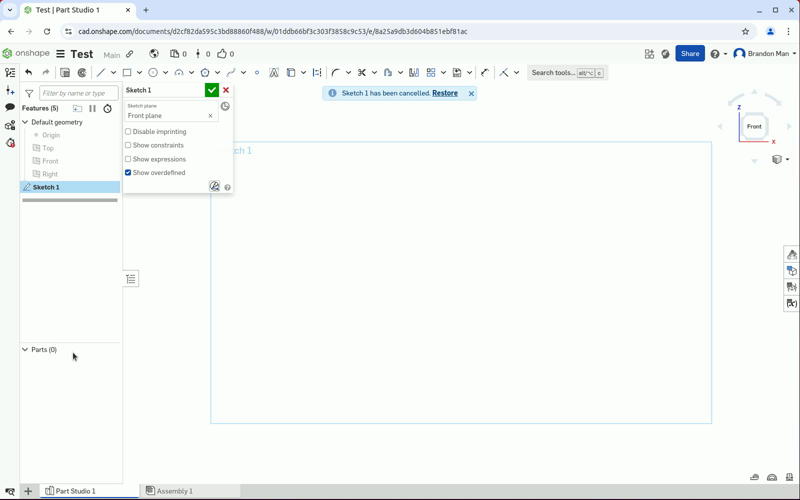
key(y)
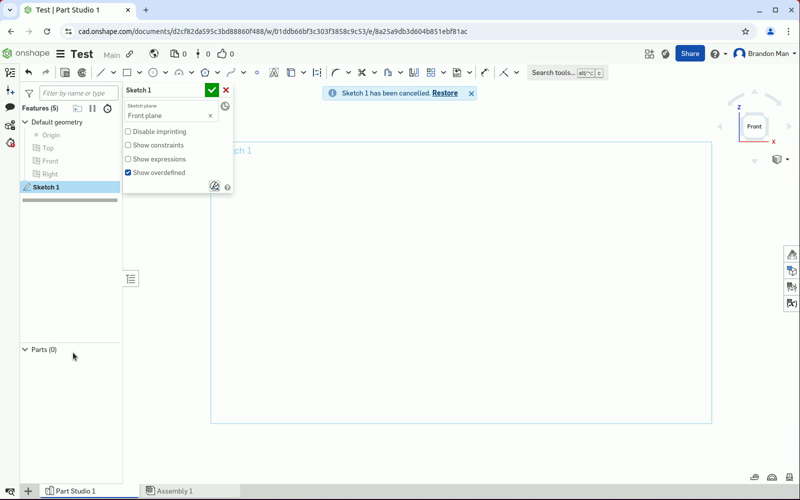
key(c)
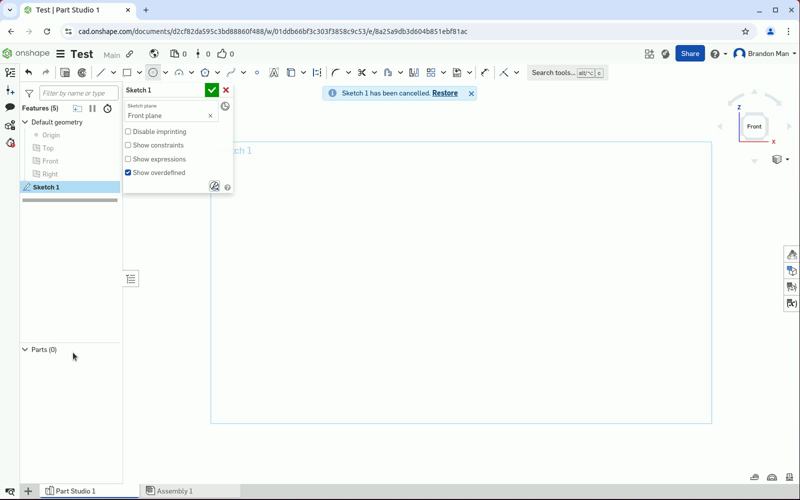
key_down(shift)
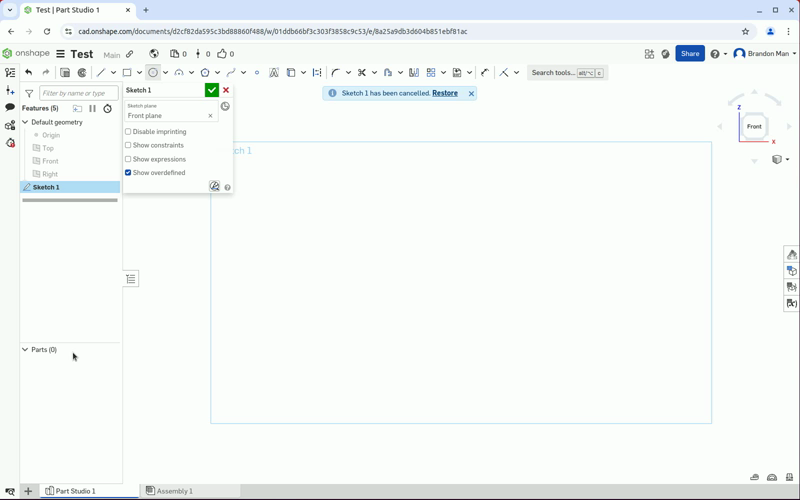
mouse_move(461, 282)
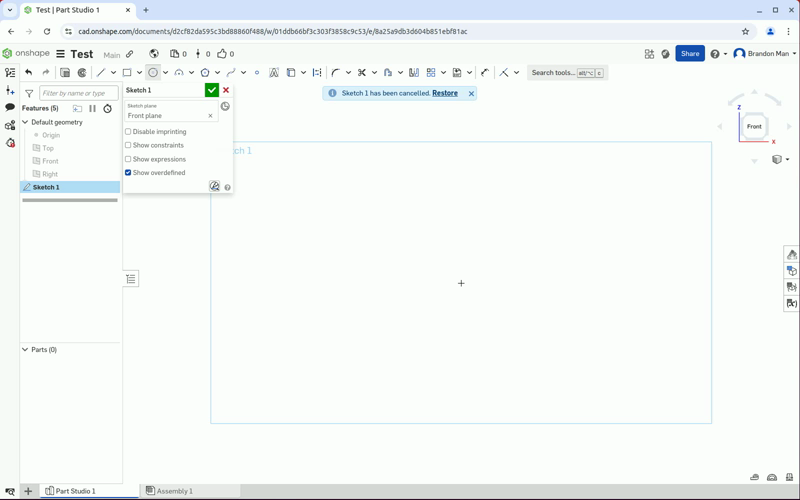
click(461, 282)
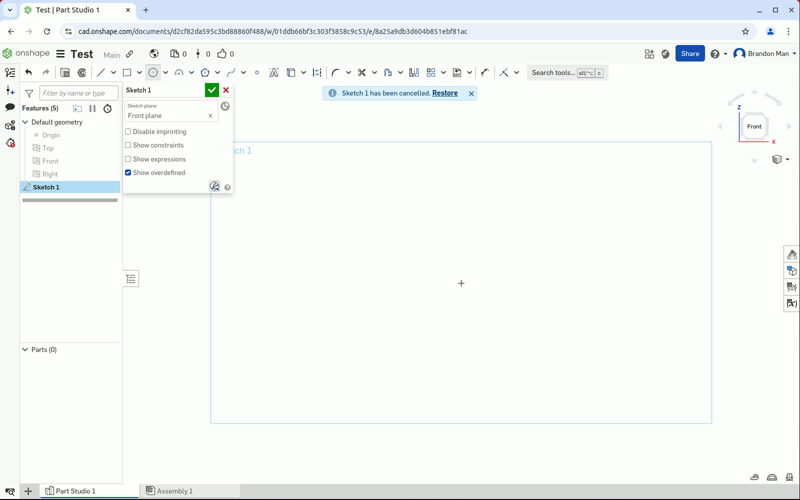
key_up(shift)
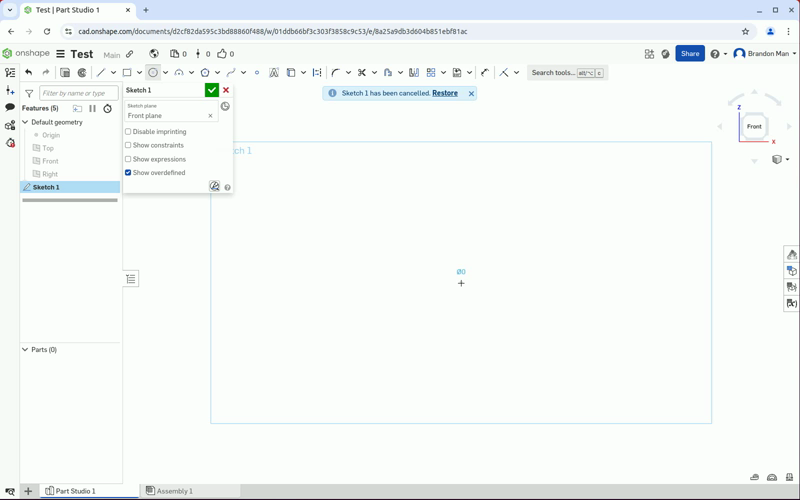
mouse_move(484, 282)
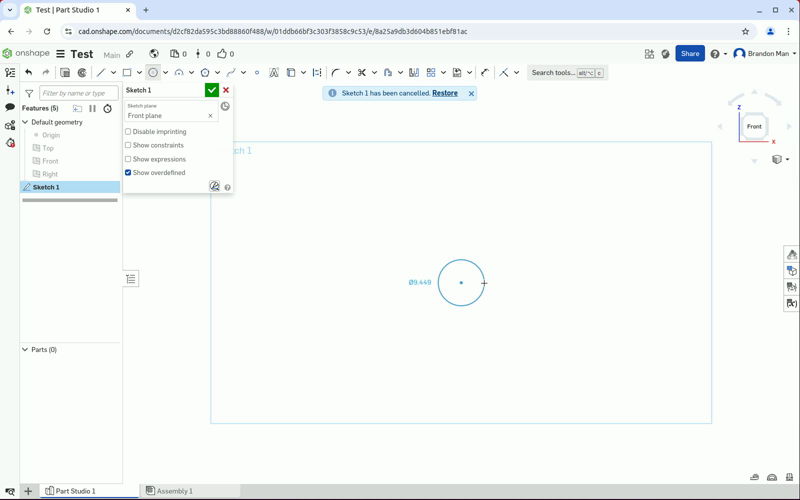
click(484, 282)
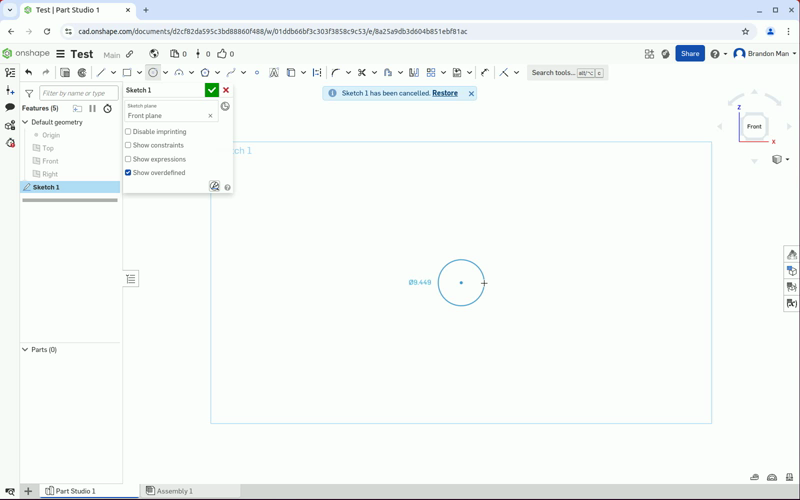
key(esc)
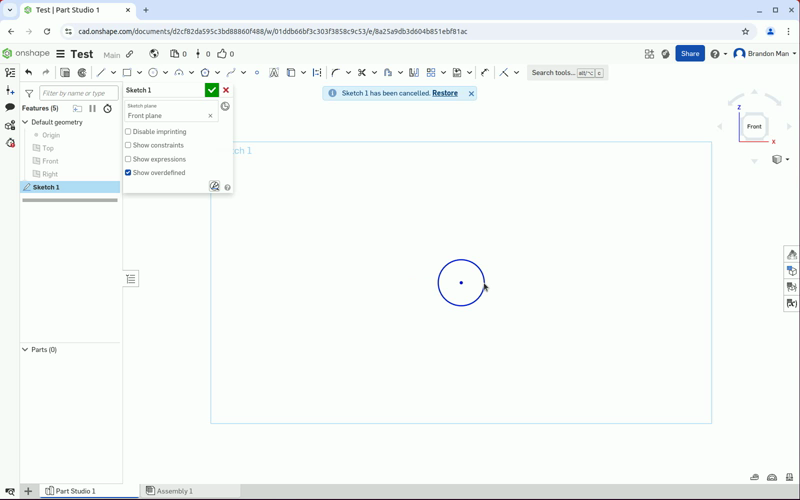
key(c)
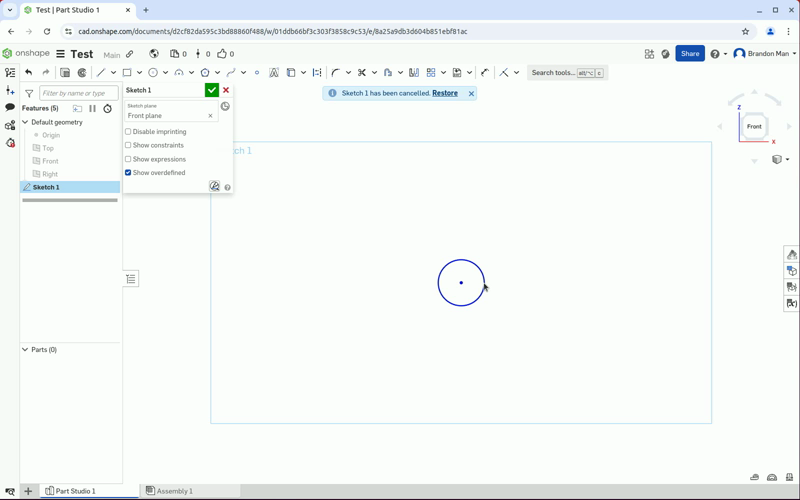
key_down(shift)
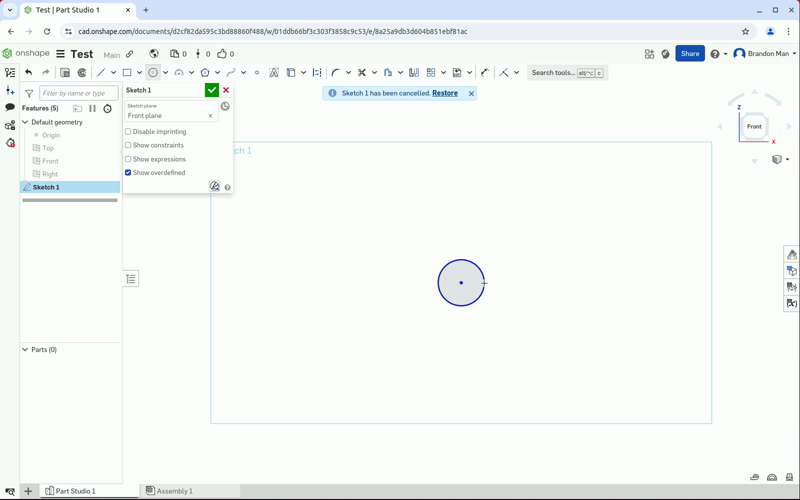
mouse_move(461, 282)
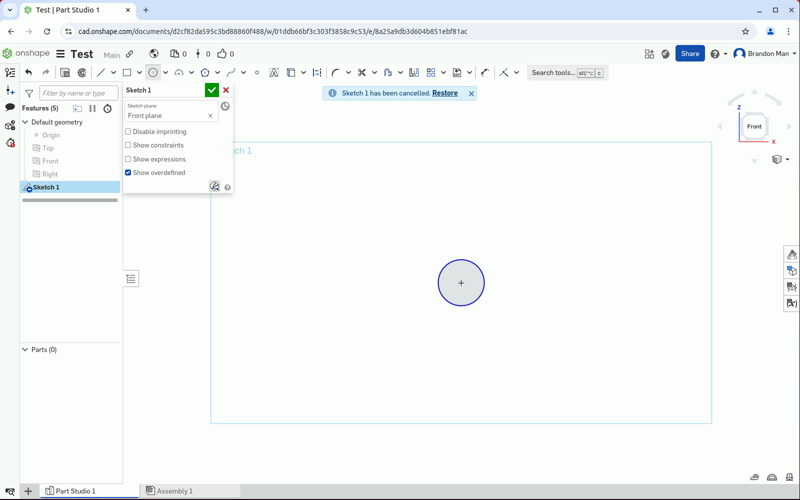
click(461, 282)
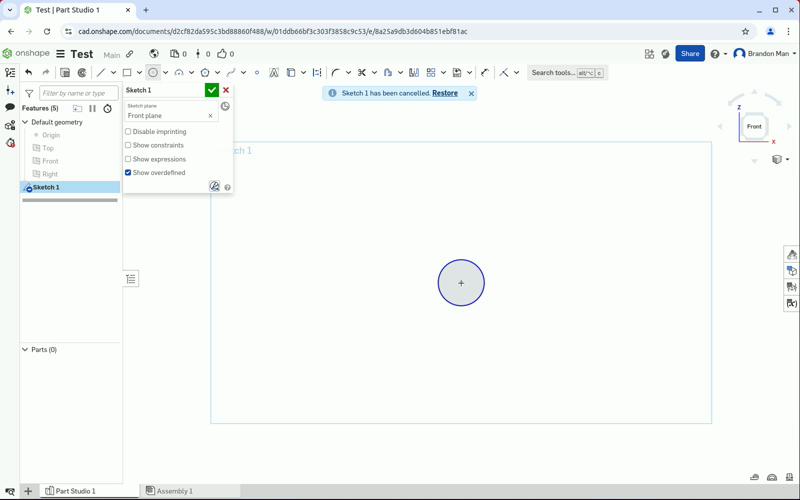
key_up(shift)
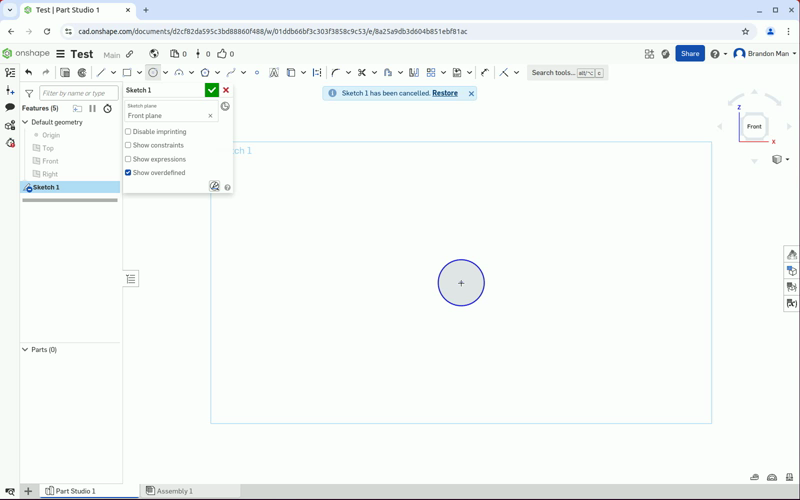
mouse_move(474, 282)
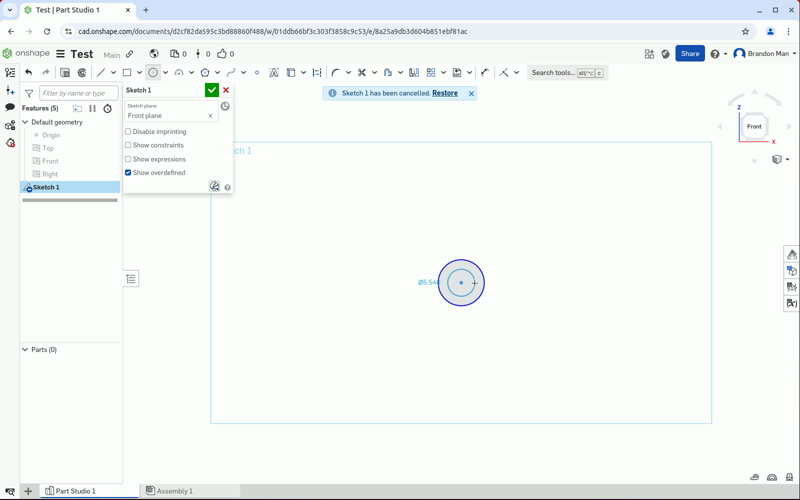
click(474, 282)
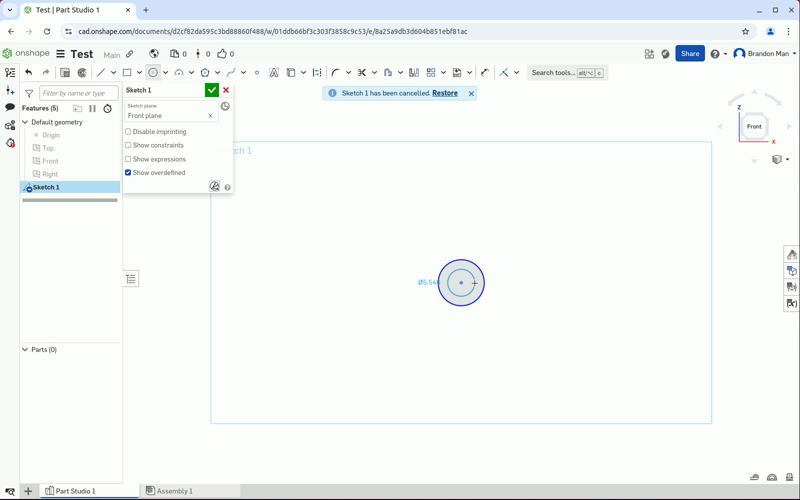
key(esc)
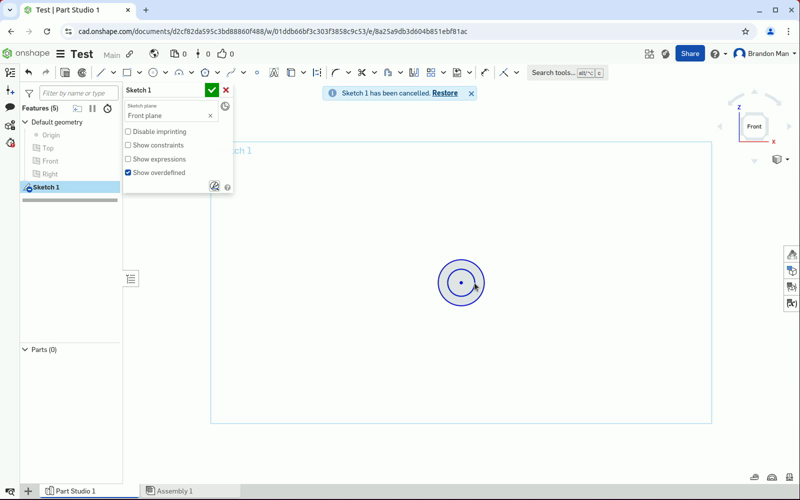
mouse_move(466, 299)
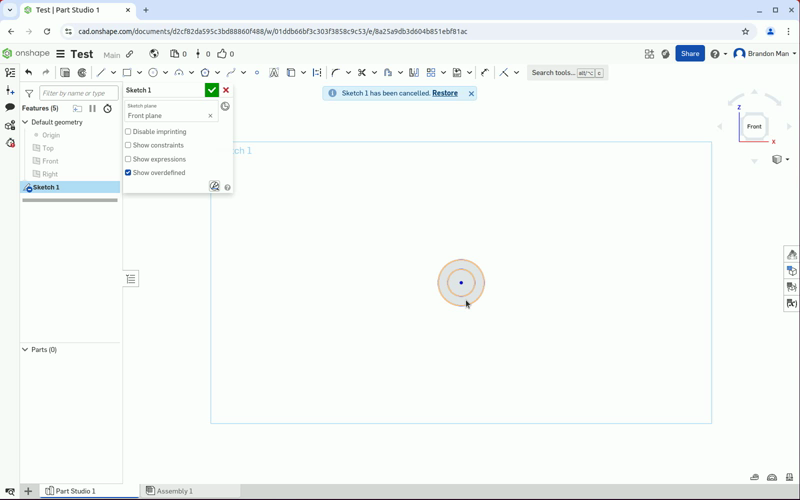
scroll(6)
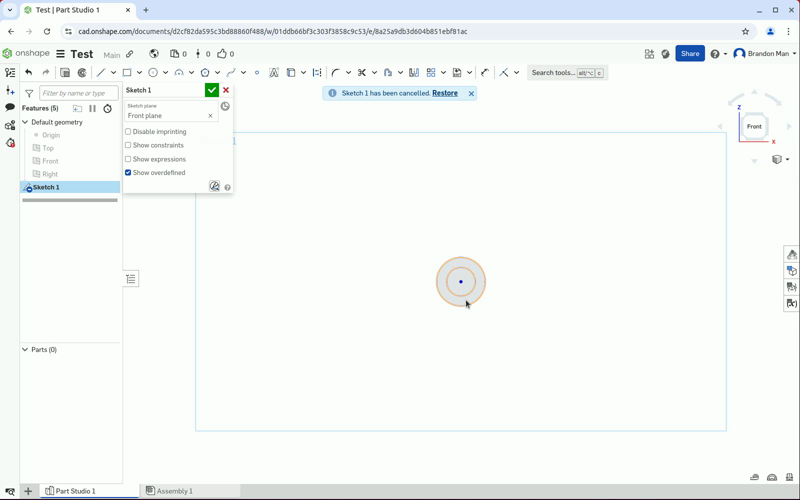
scroll(6)
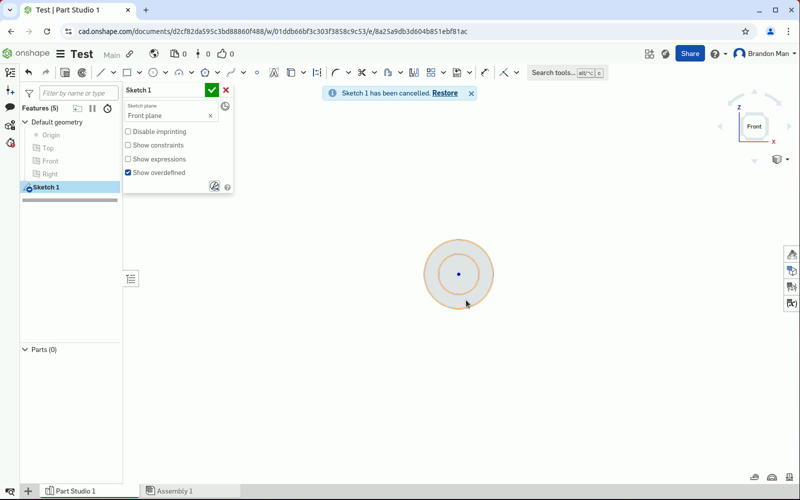
scroll(6)
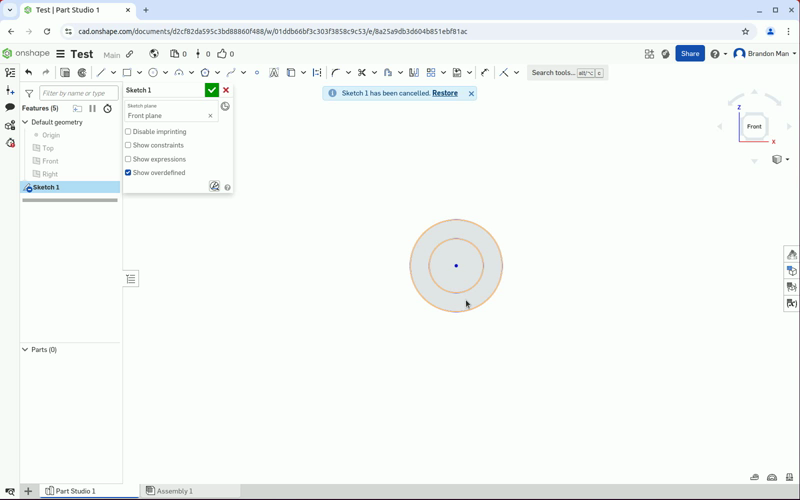
scroll(6)
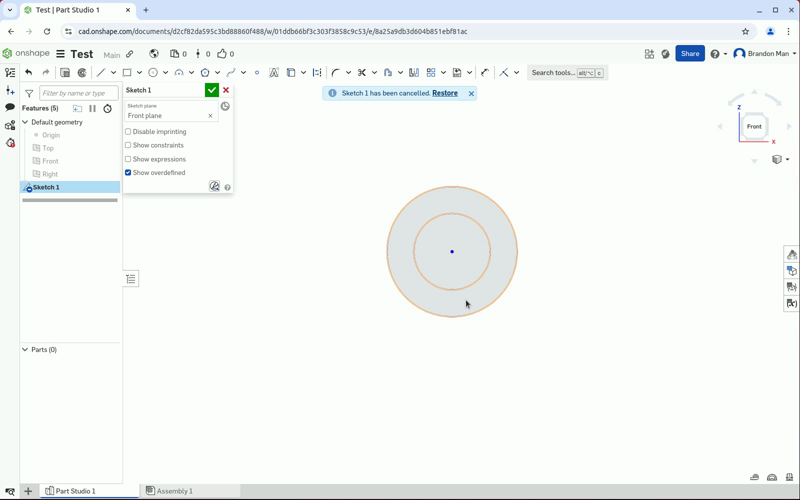
scroll(6)
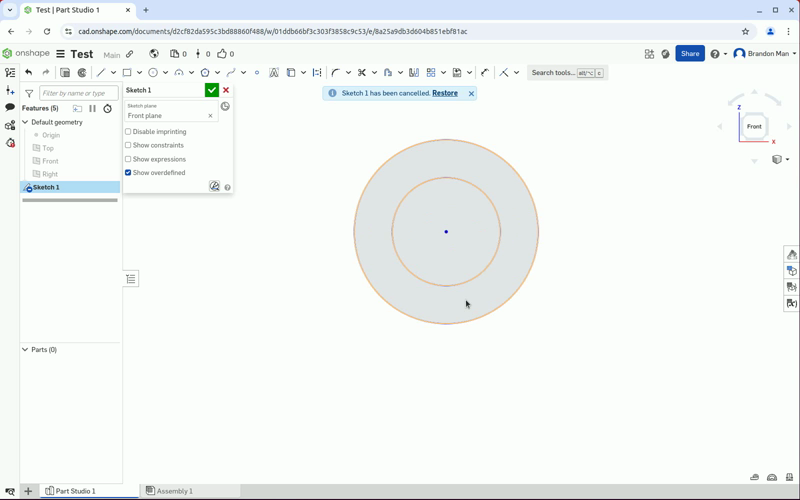
scroll(6)
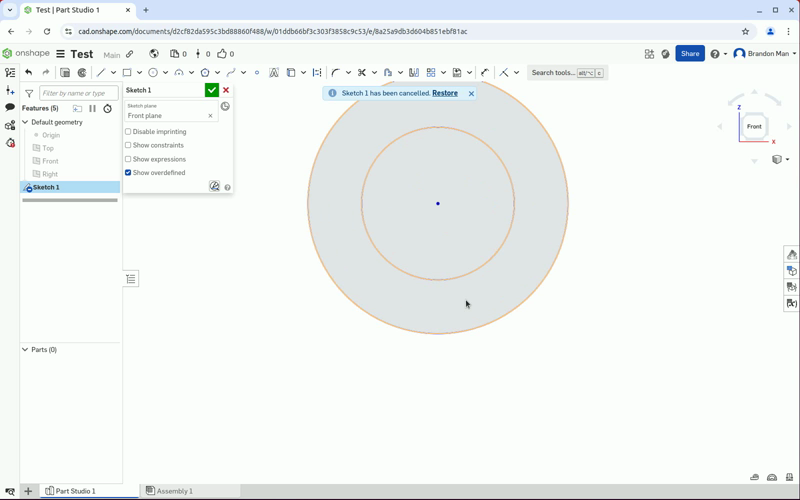
scroll(6)
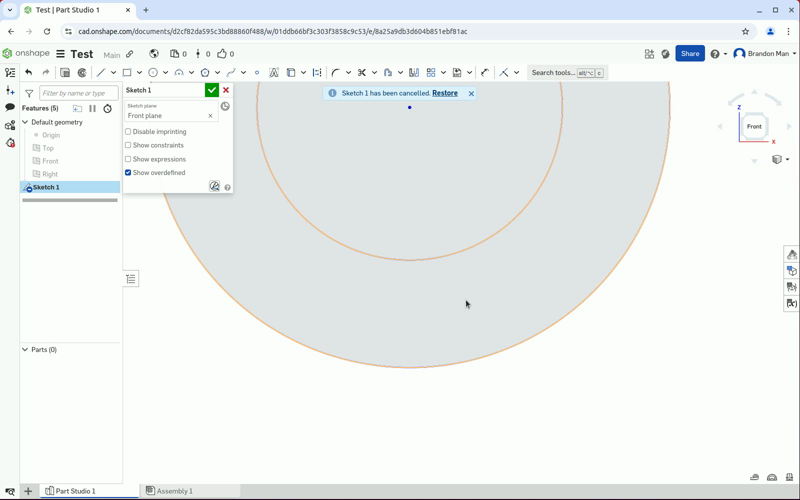
click(466, 299)
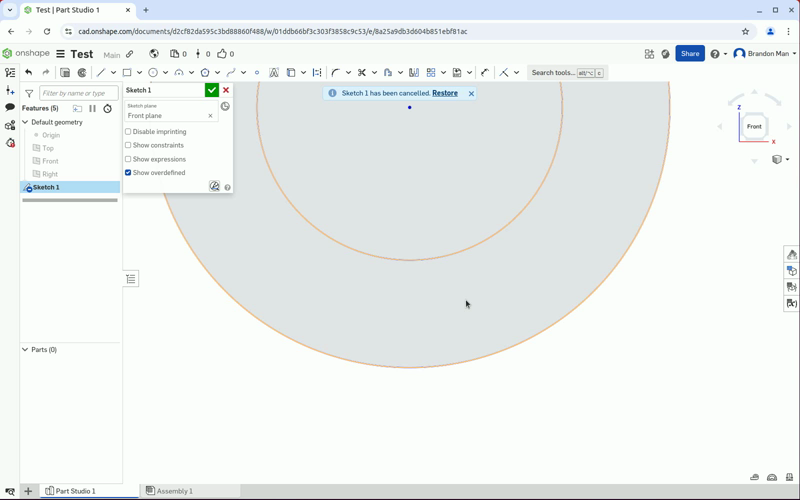
scroll(-6)
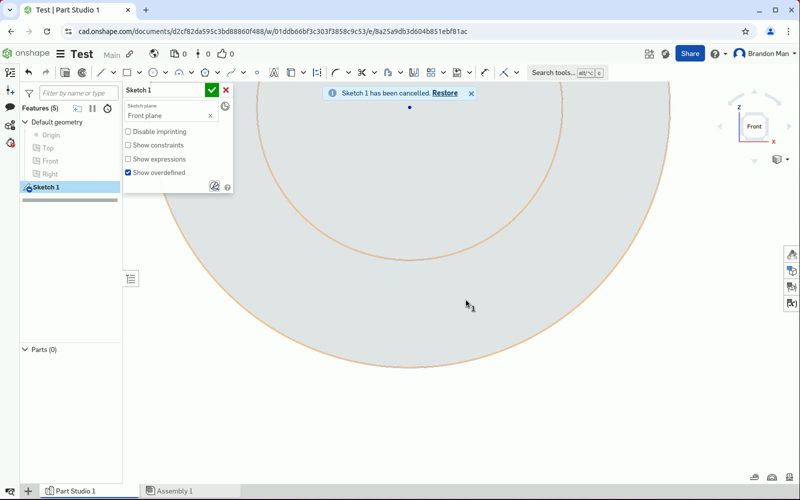
scroll(-6)
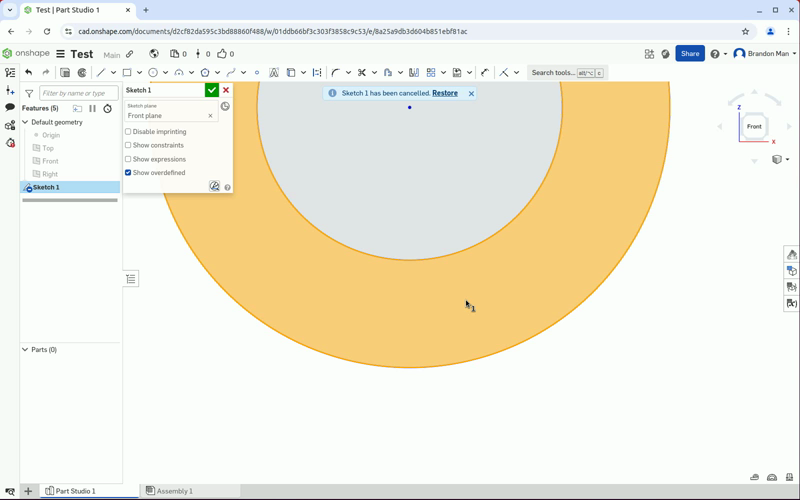
scroll(-6)
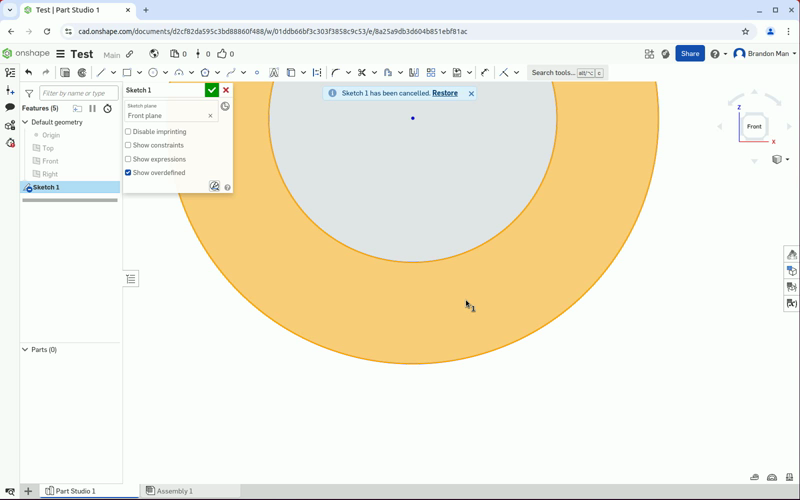
scroll(-6)
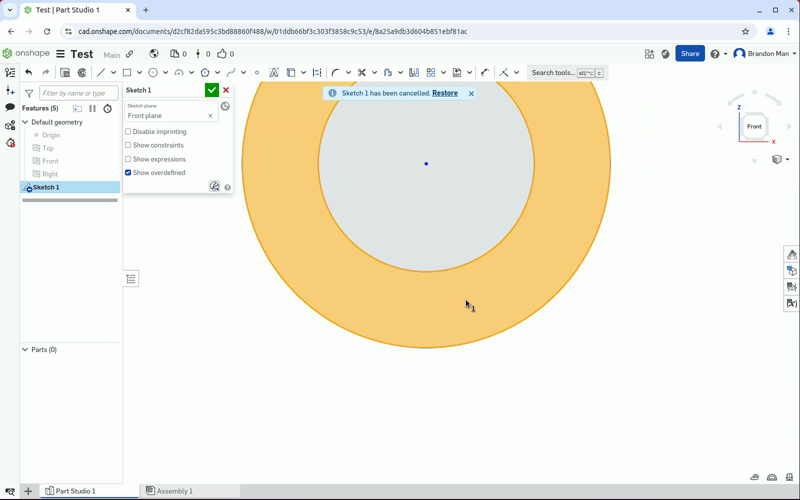
scroll(-6)
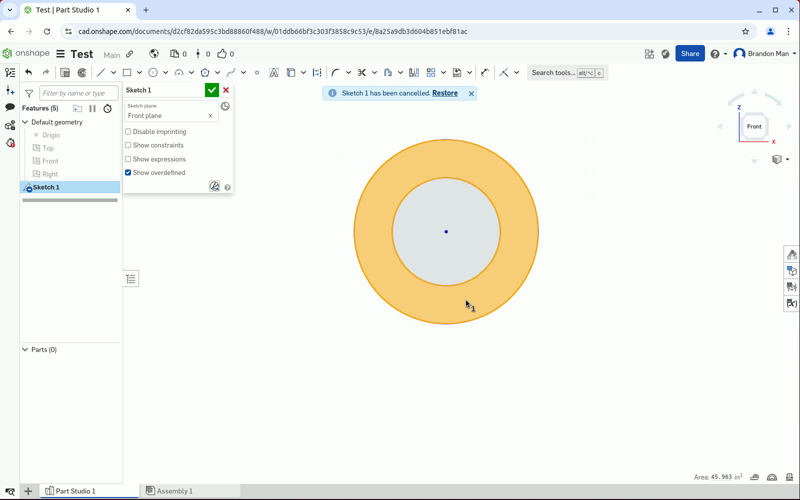
scroll(-6)
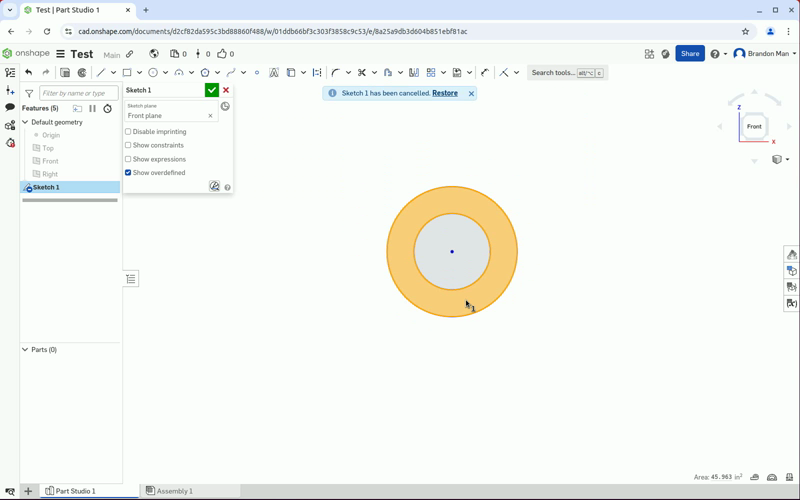
scroll(-6)
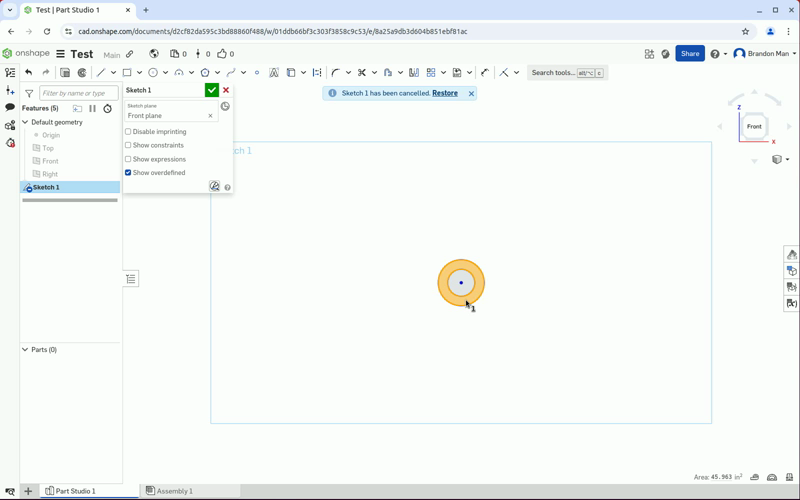
mouse_move(73, 352)
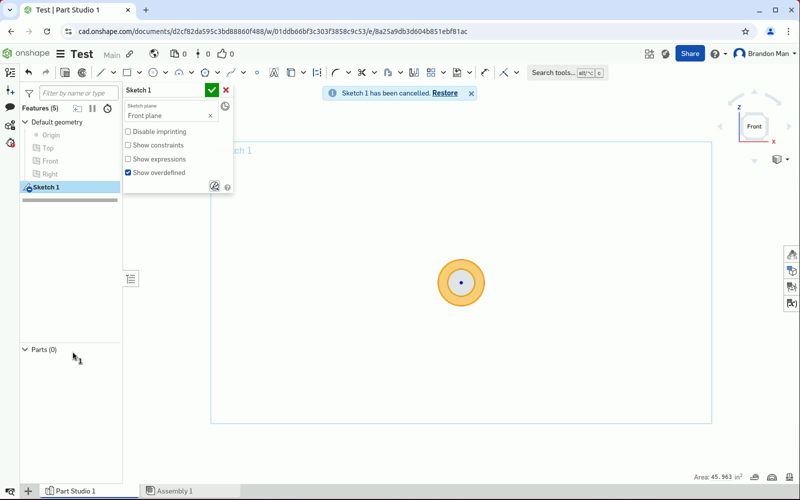
key(shift+y)
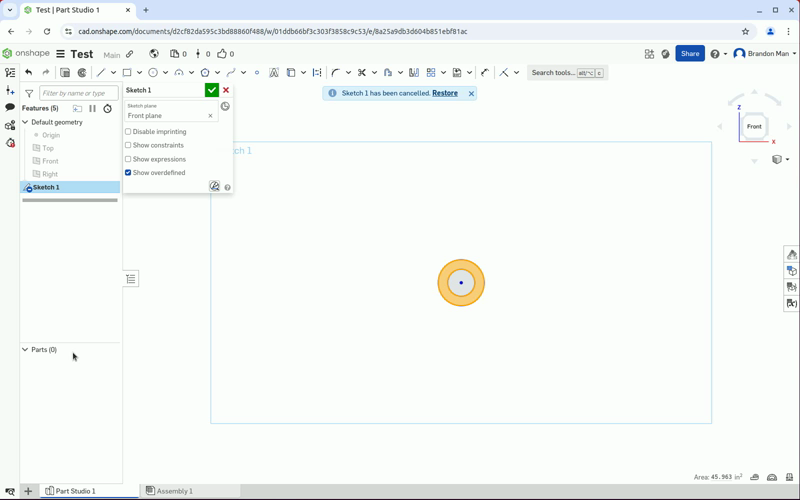
key(shift+e)
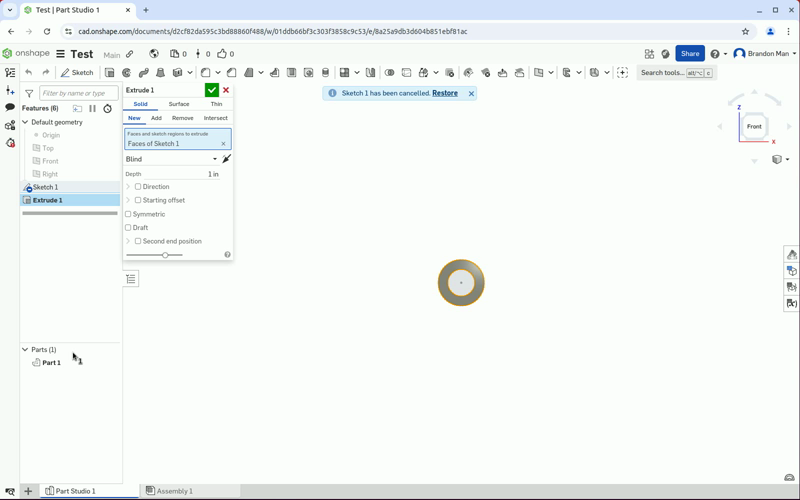
mouse_move(143, 106)
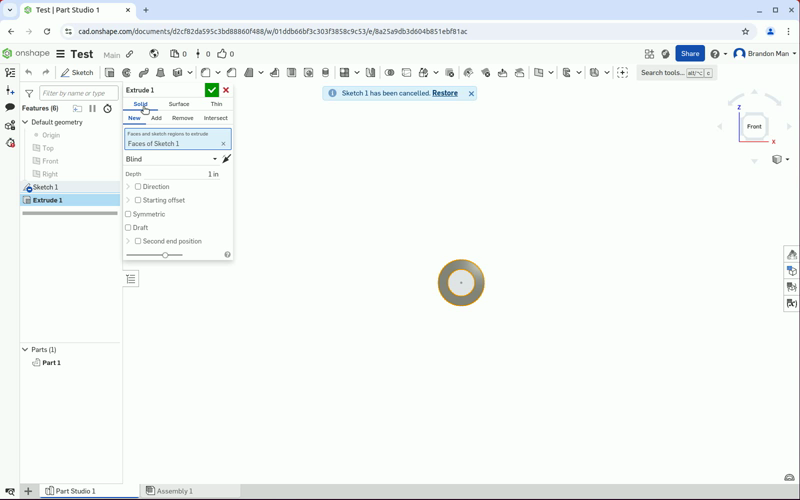
click(143, 106)
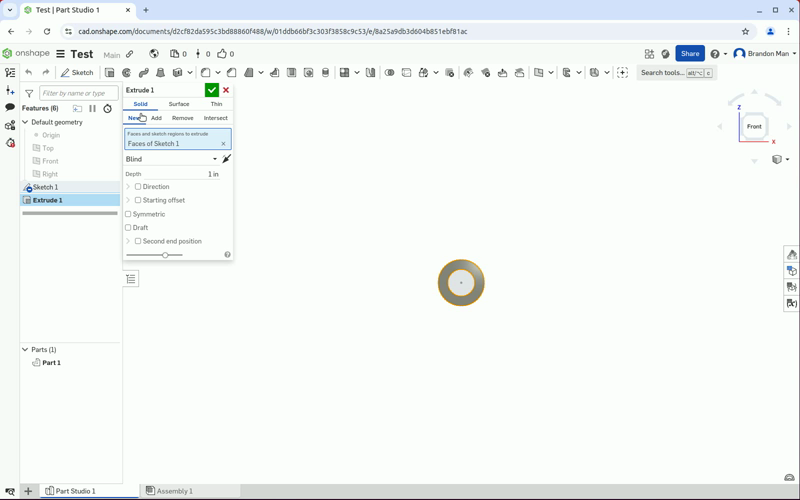
mouse_move(137, 120)
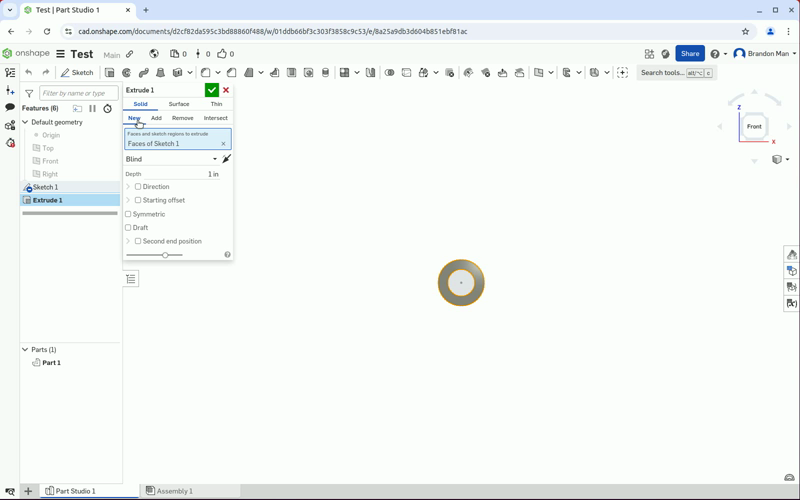
click(137, 120)
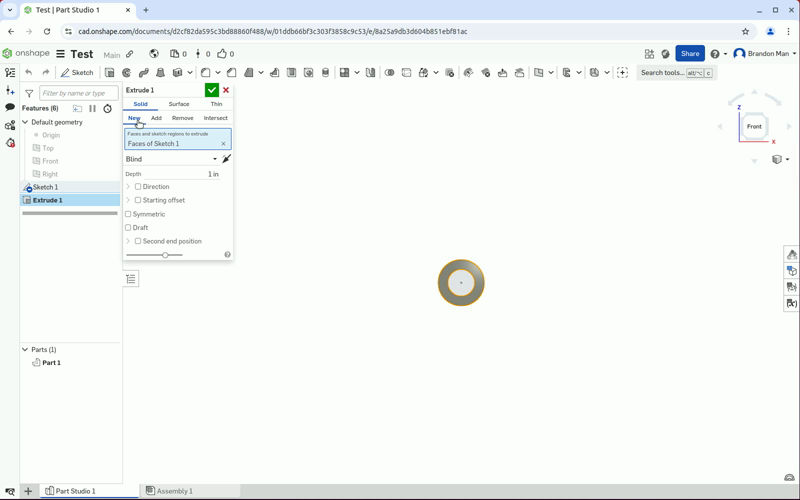
key(tab, 4)
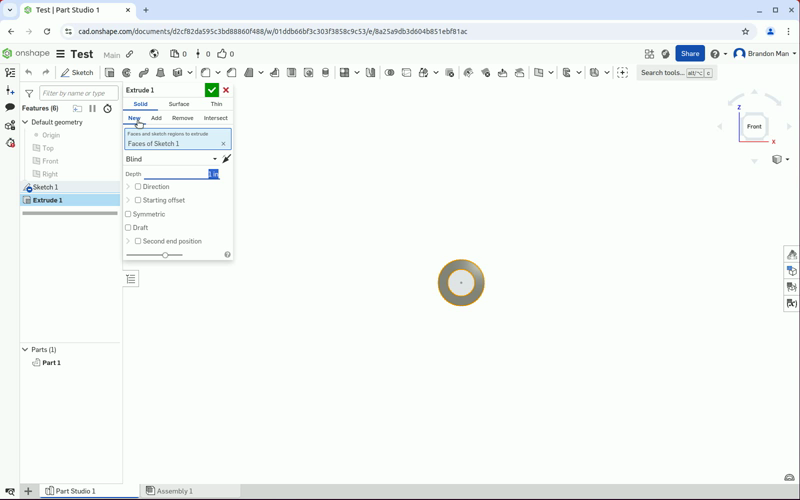
text(5.296)
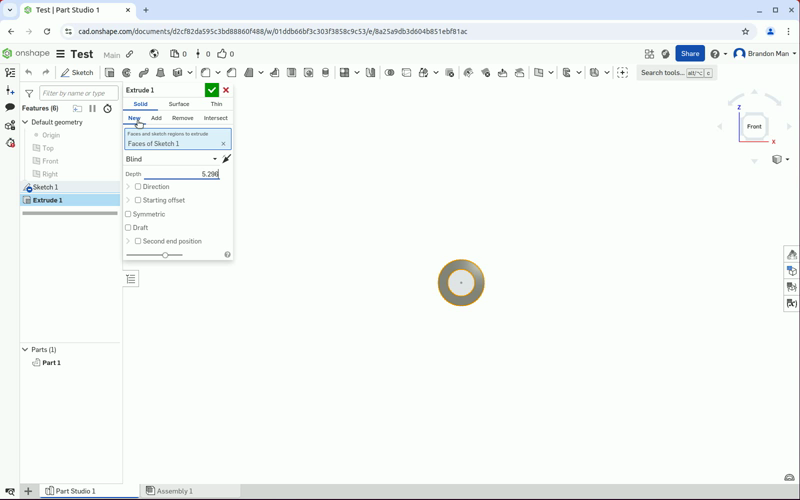
key(tab, 3)
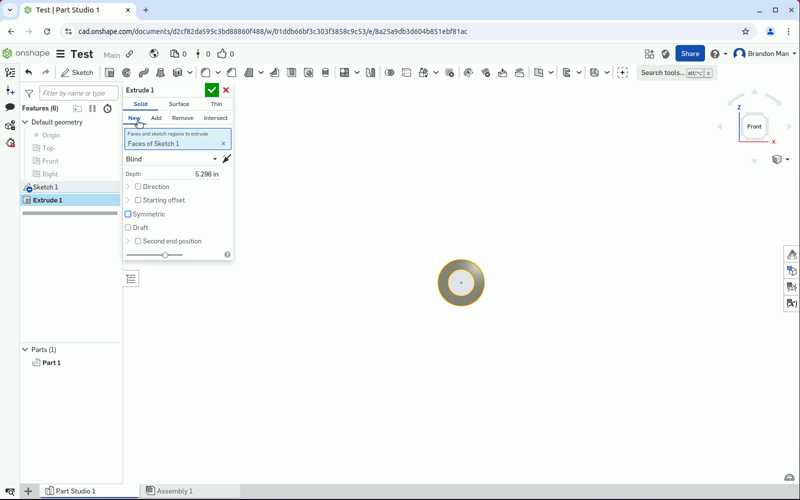
key(space)
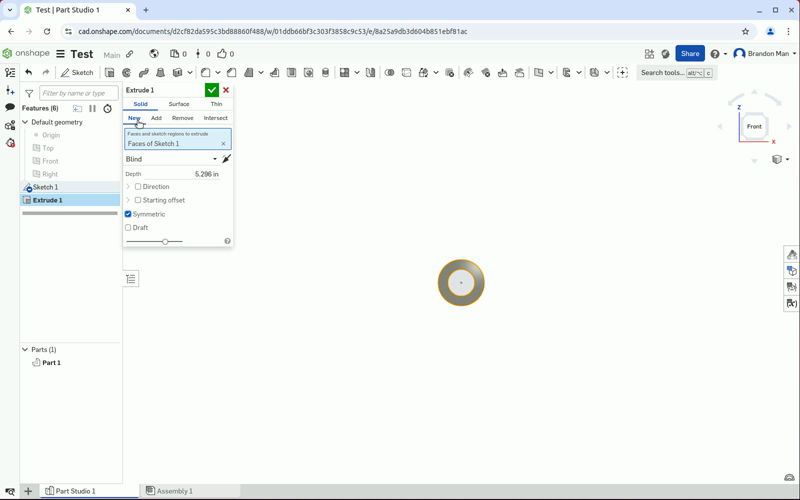
key(enter)
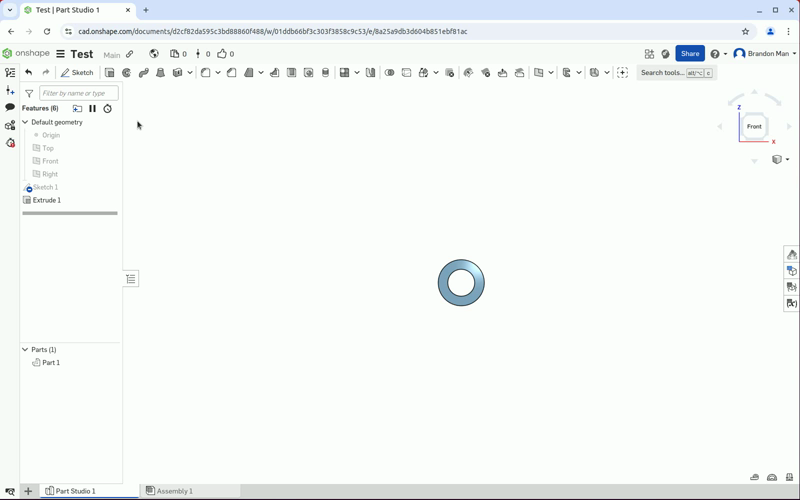
key(shift+h)
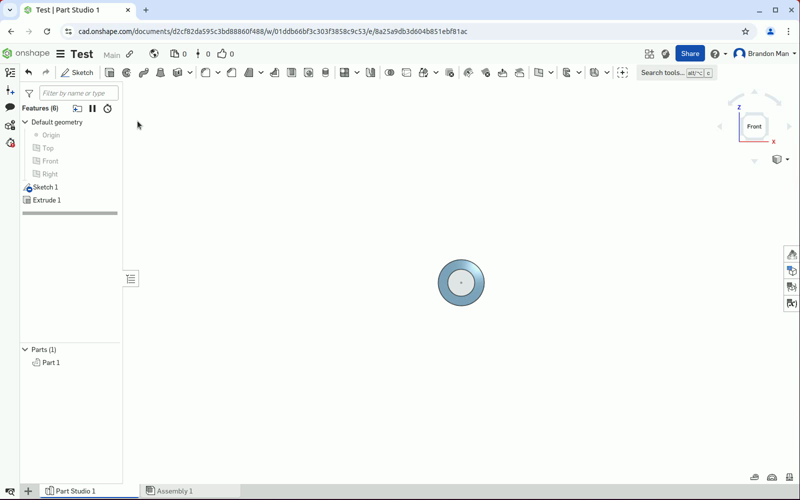
key(shift+h)
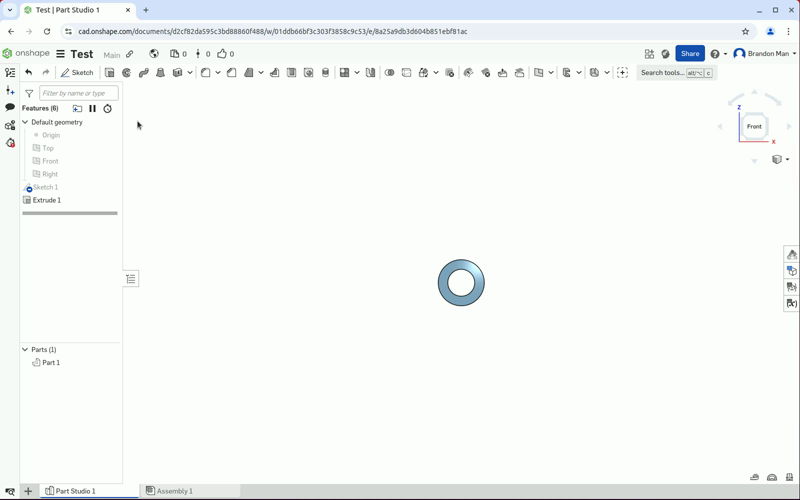
mouse_move(73, 189)
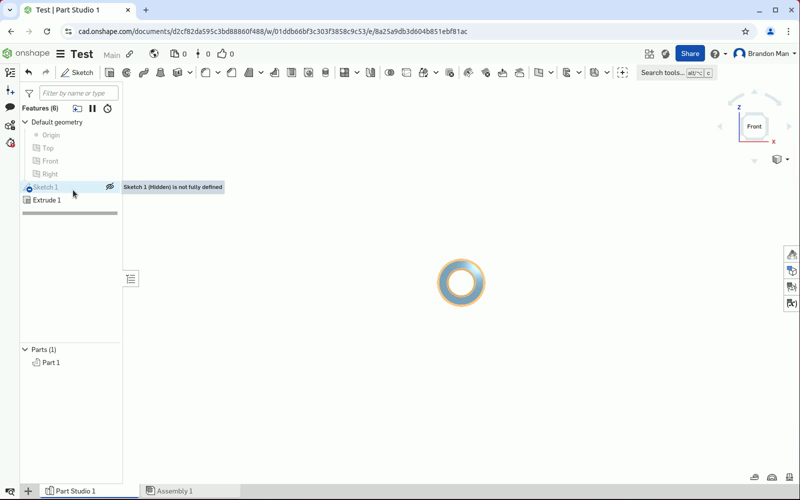
click(73, 189)
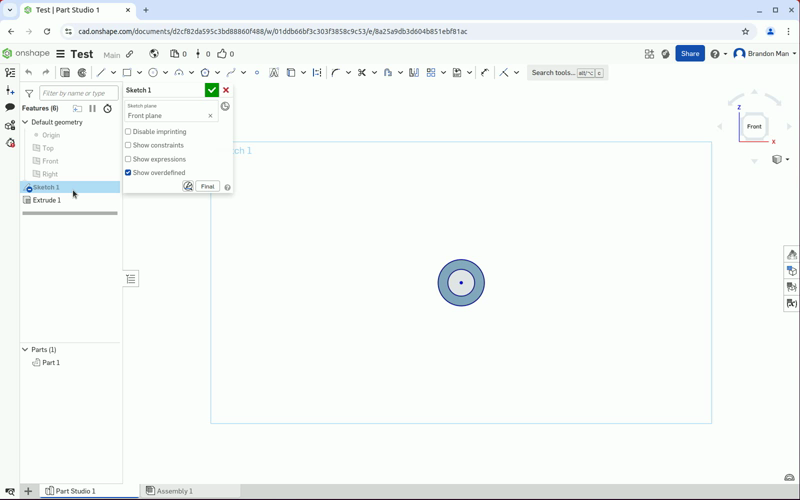
mouse_move(229, 92)
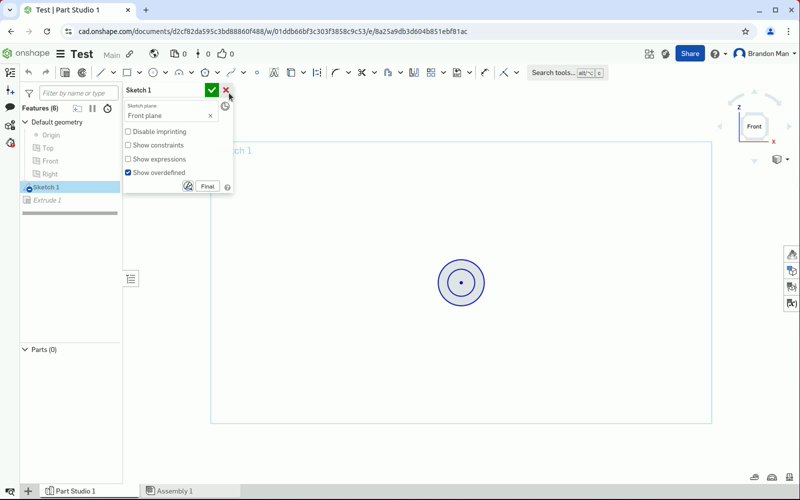
click(229, 92)
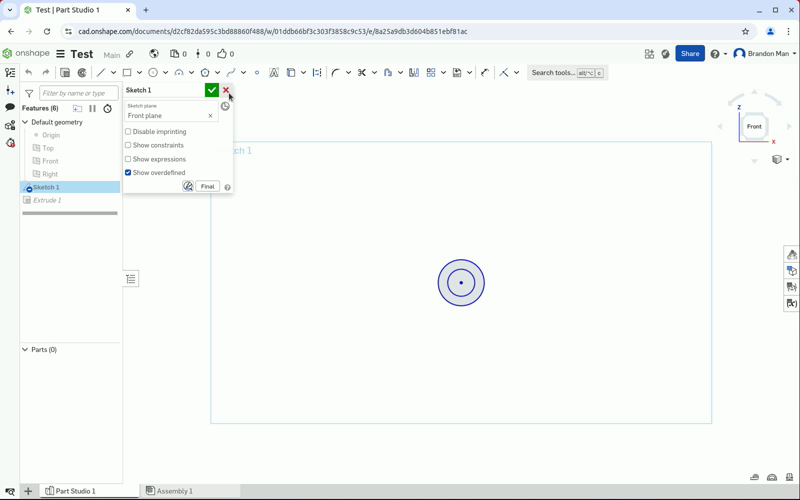
key(shift+s)
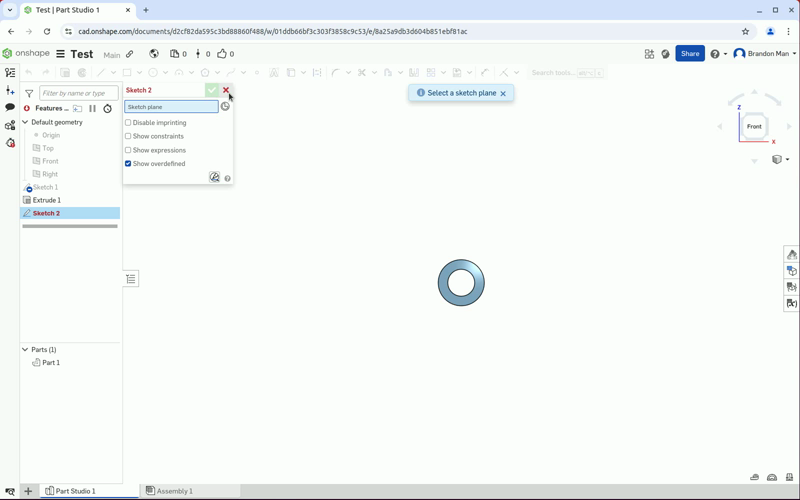
mouse_move(73, 163)
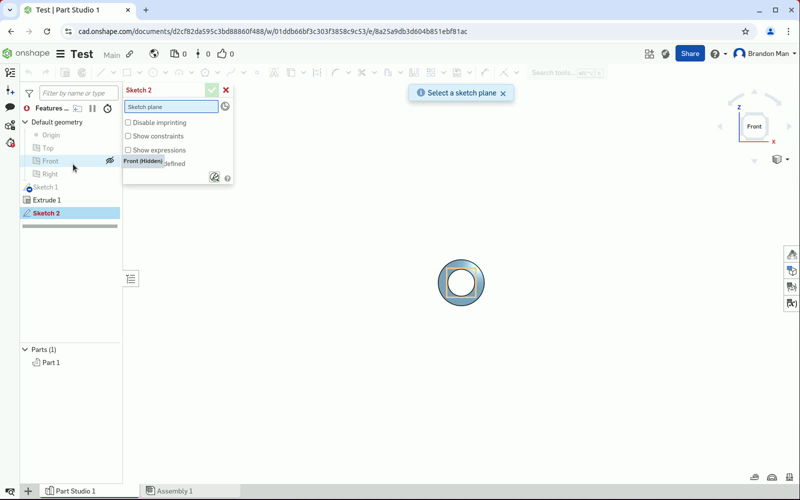
click(73, 163)
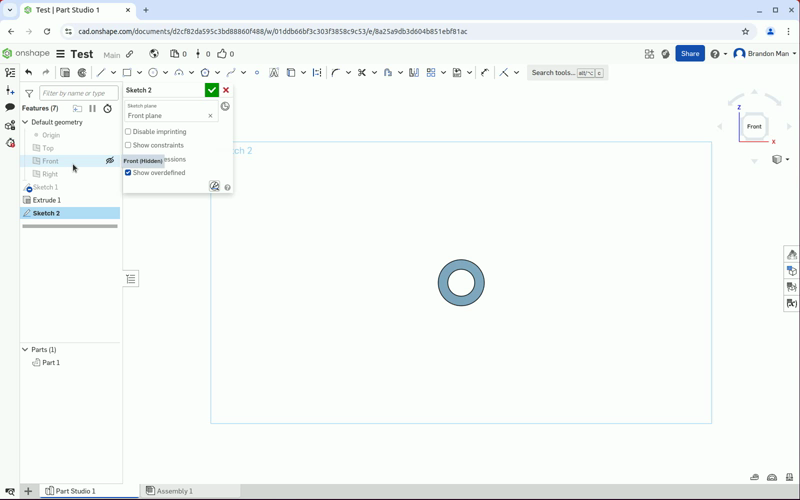
mouse_move(73, 352)
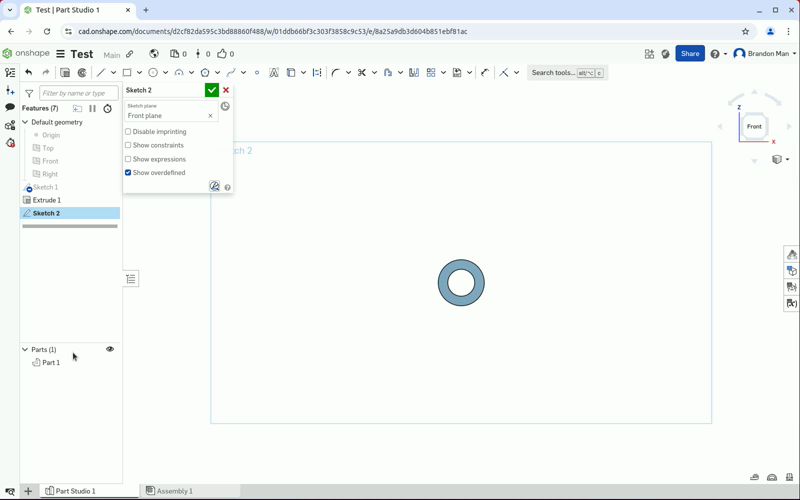
key(y)
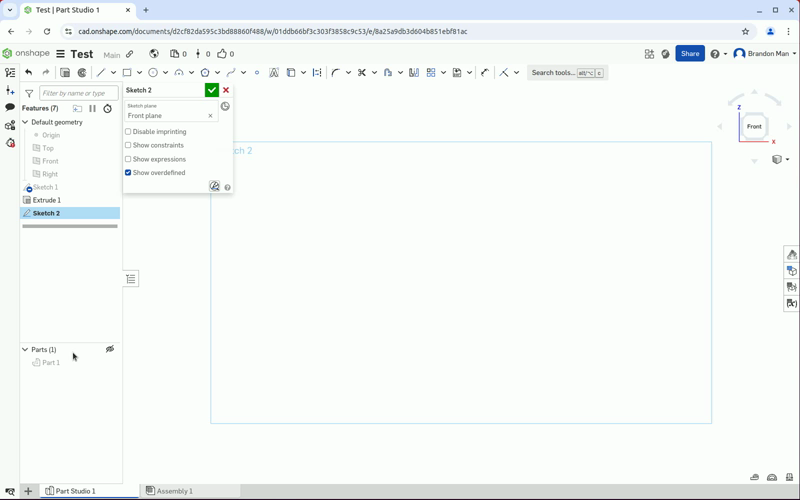
key(l)
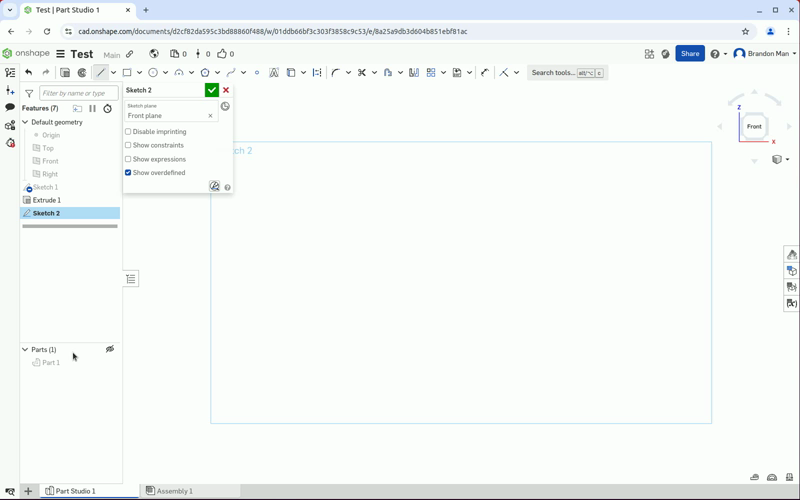
key_down(shift)
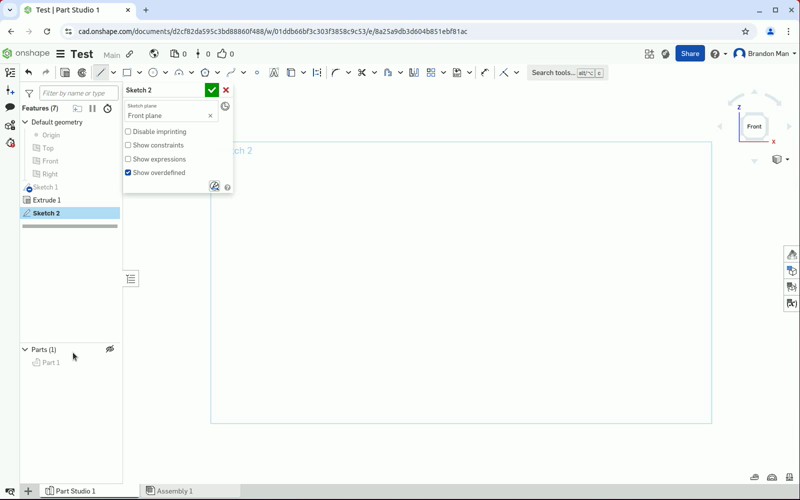
mouse_move(461, 305)
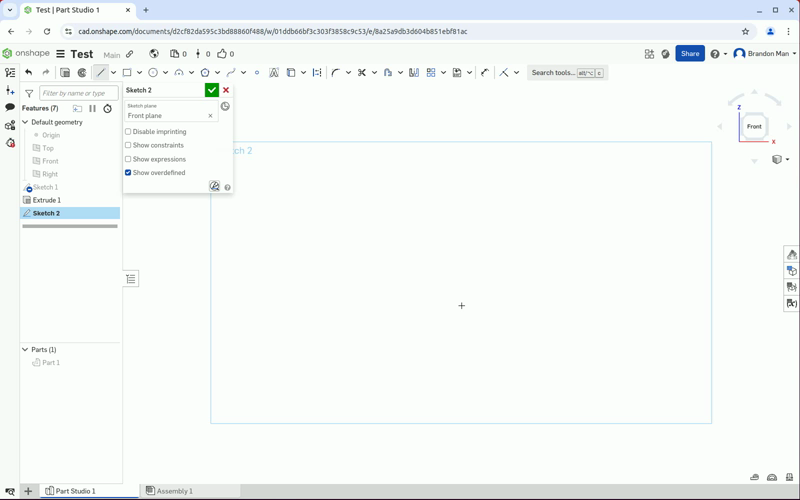
click(461, 305)
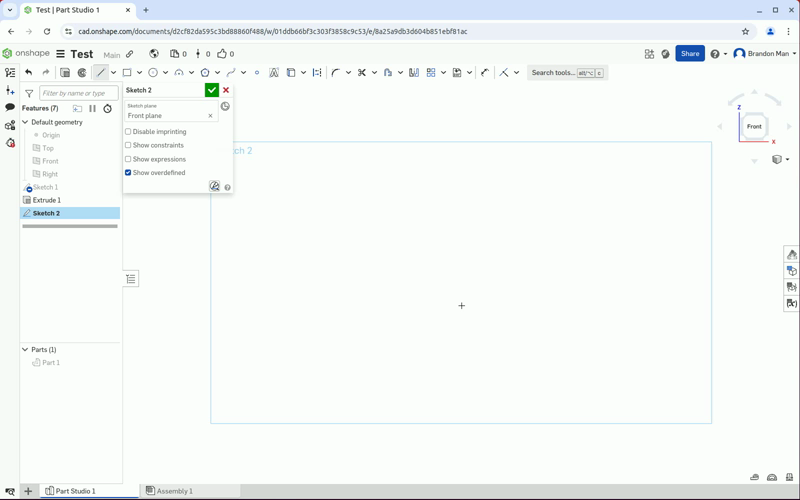
key_up(shift)
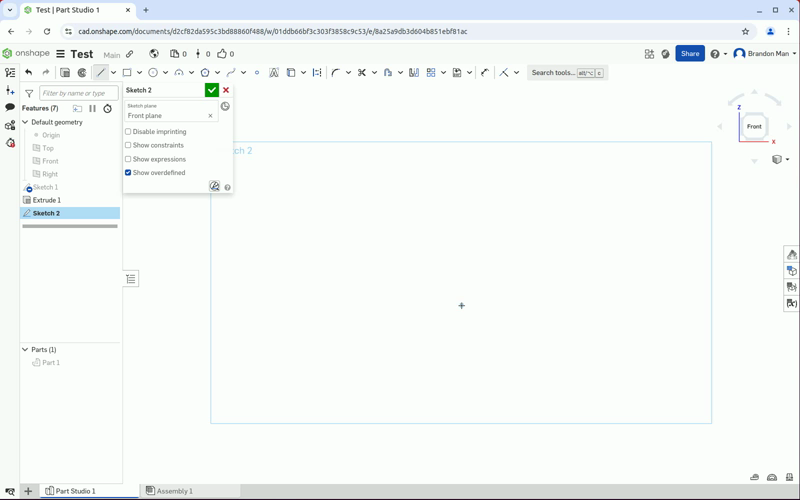
key_down(shift)
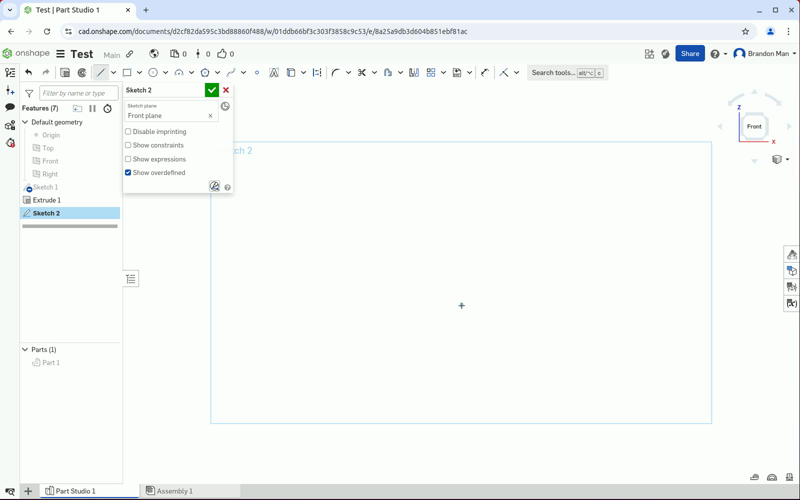
mouse_move(557, 300)
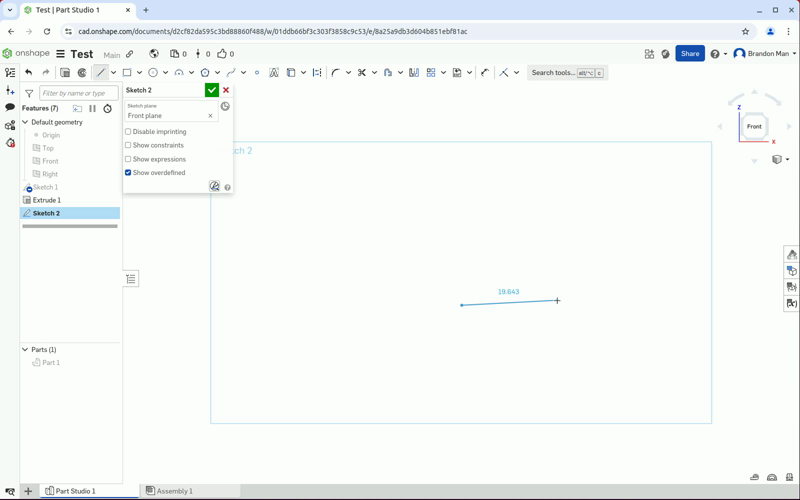
click(557, 300)
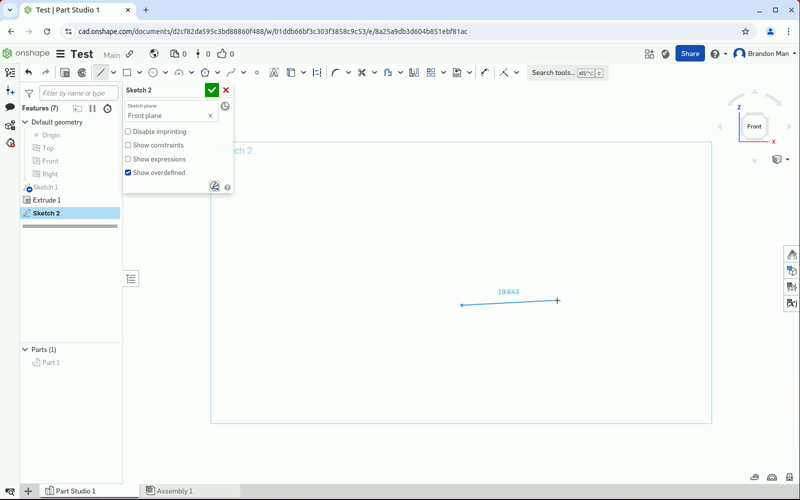
key_up(shift)
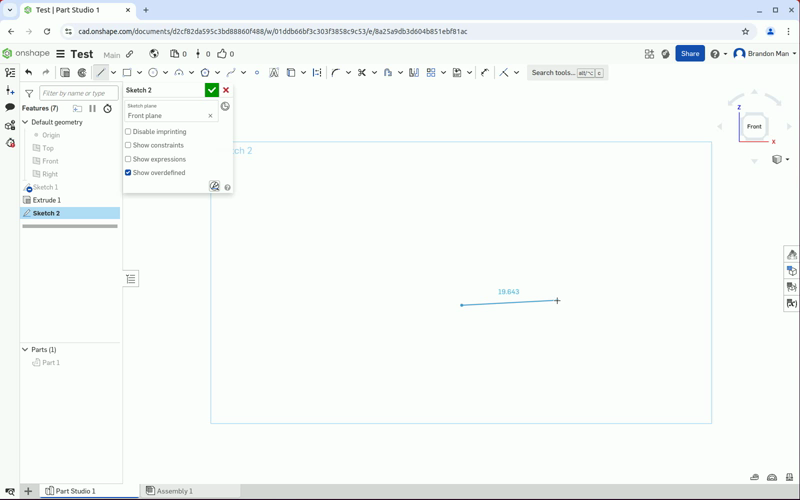
key(esc)
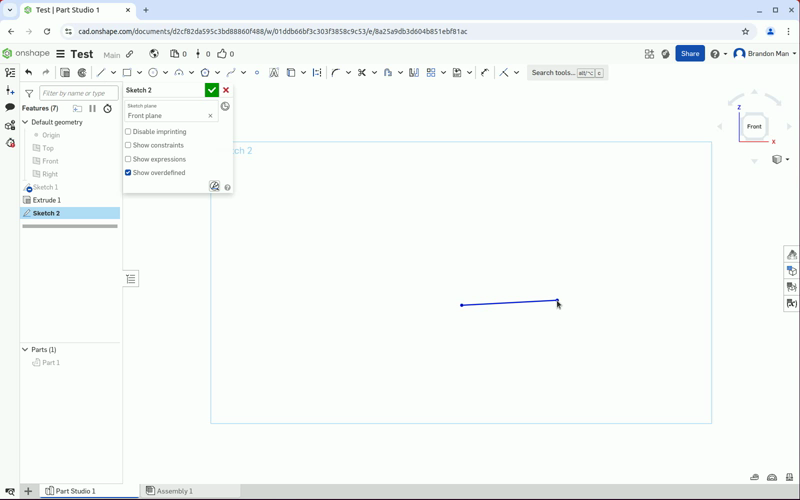
key(a)
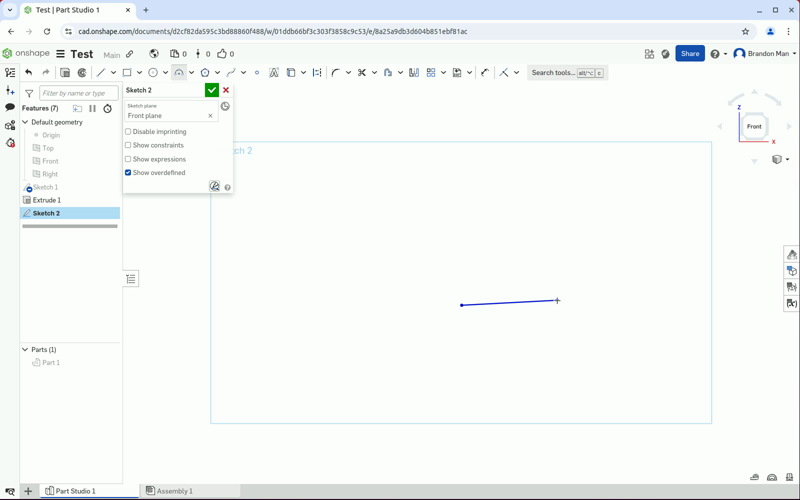
mouse_move(557, 300)
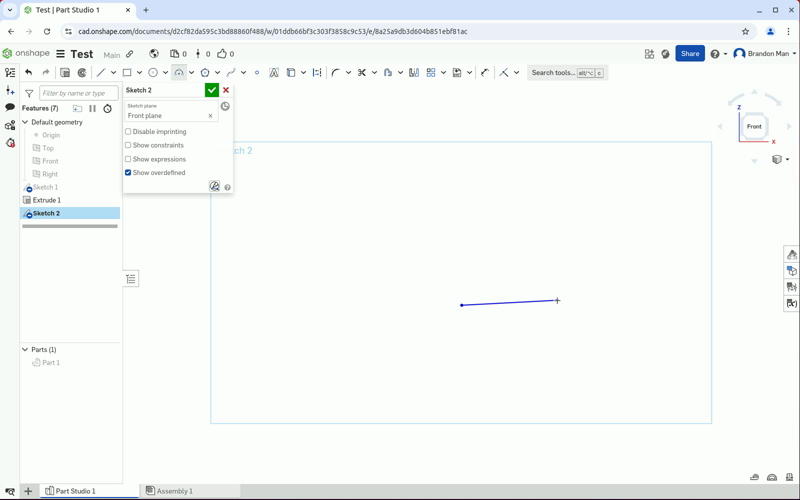
click(557, 300)
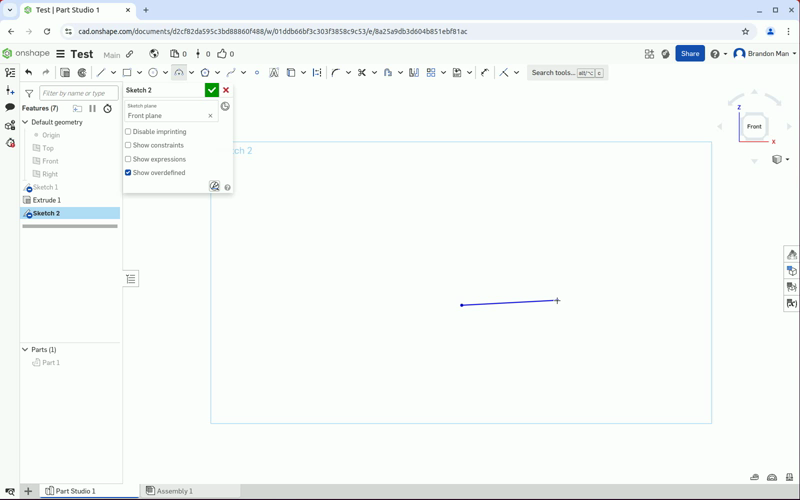
key_down(shift)
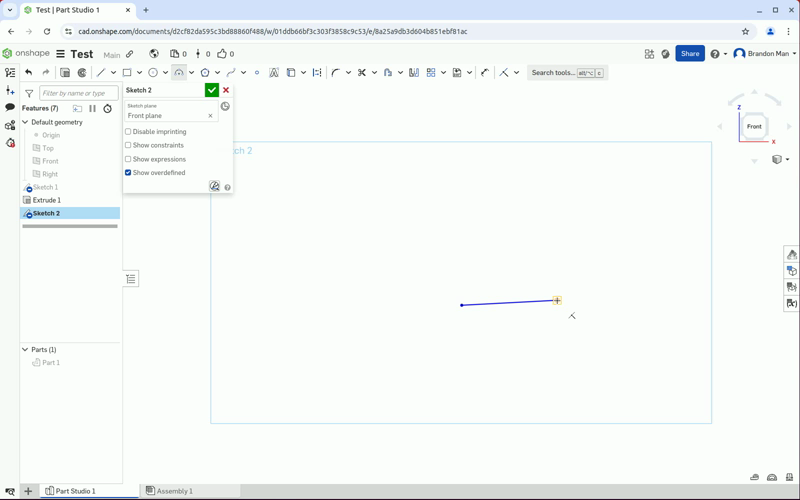
mouse_move(557, 265)
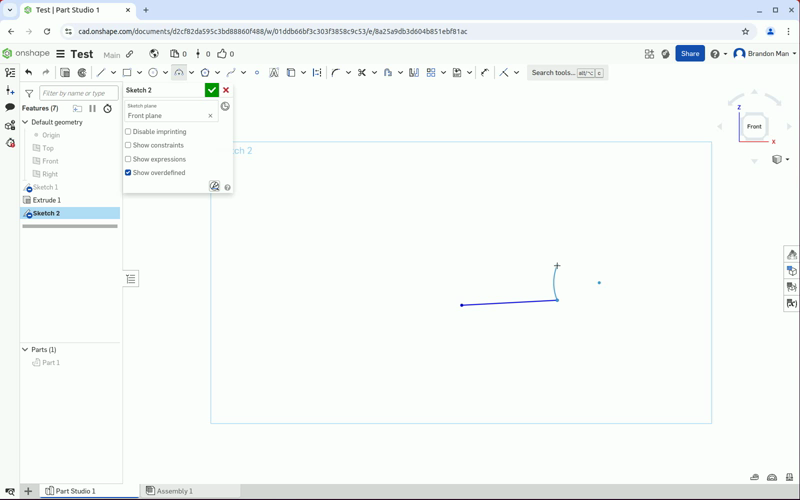
click(557, 265)
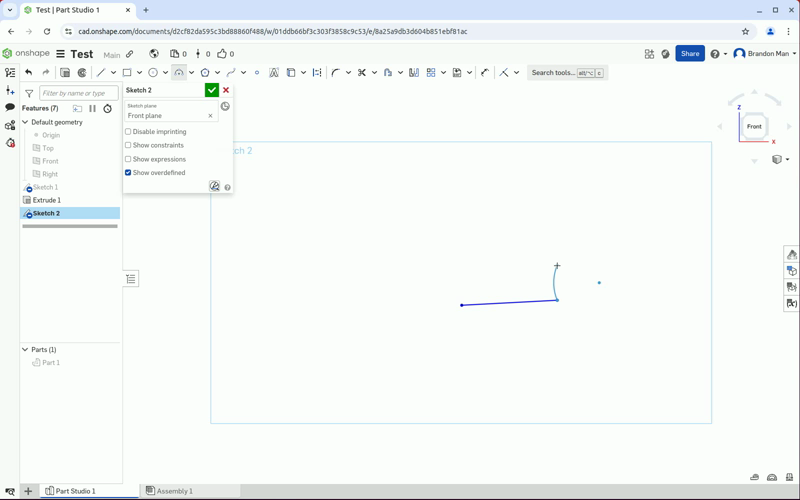
mouse_move(538, 282)
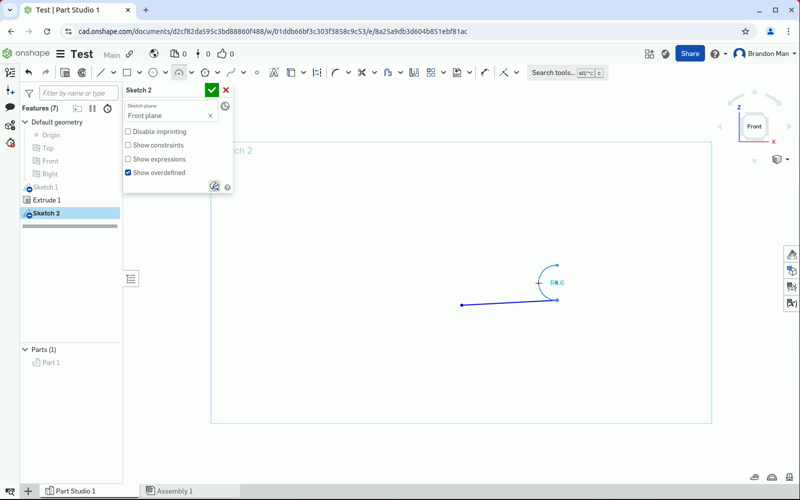
click(538, 282)
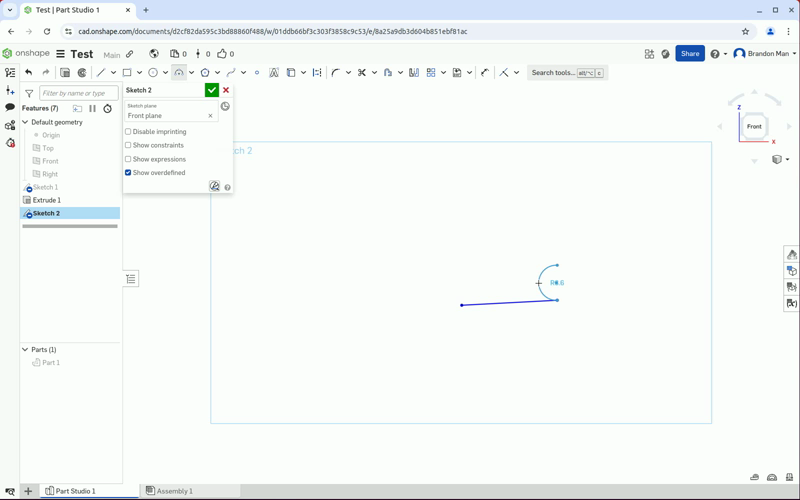
key_up(shift)
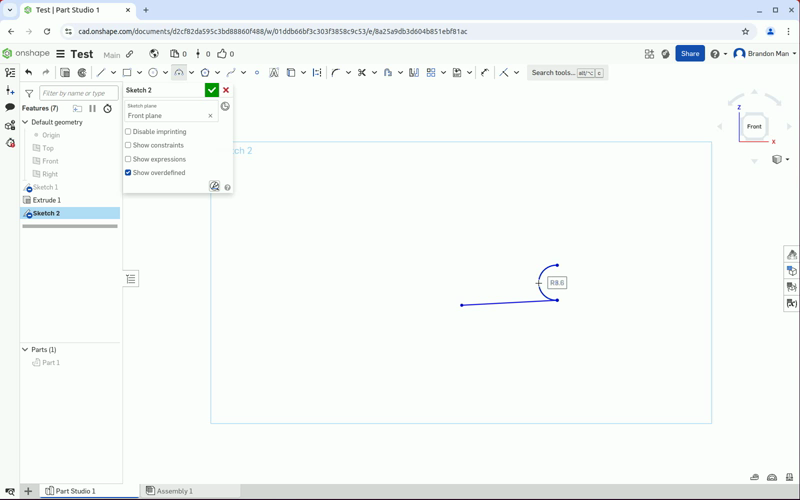
key(esc)
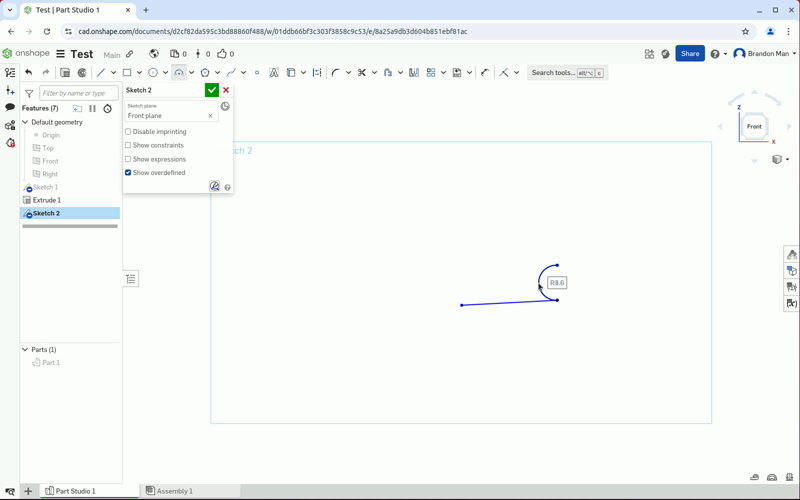
key(l)
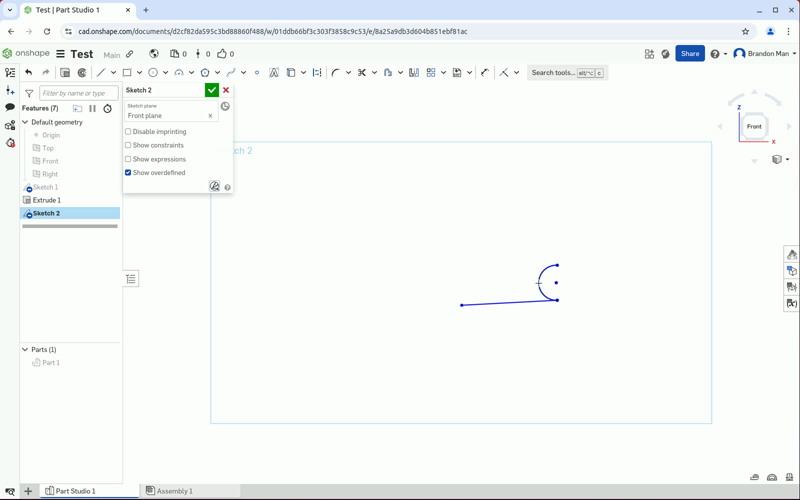
mouse_move(557, 265)
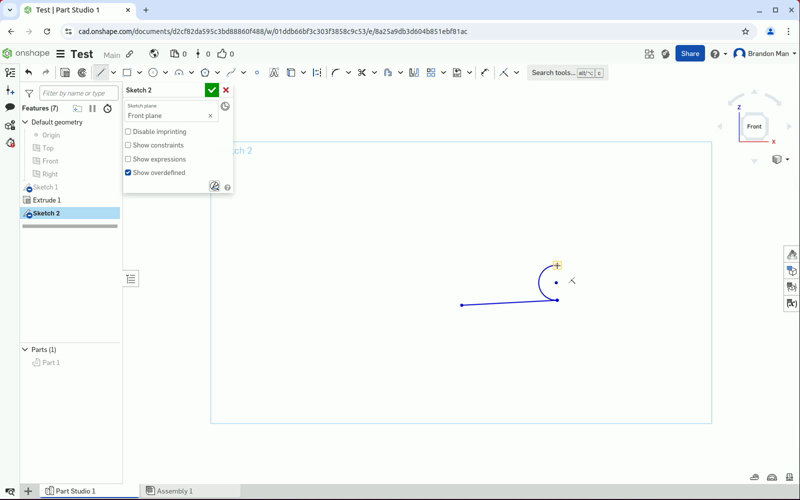
click(557, 265)
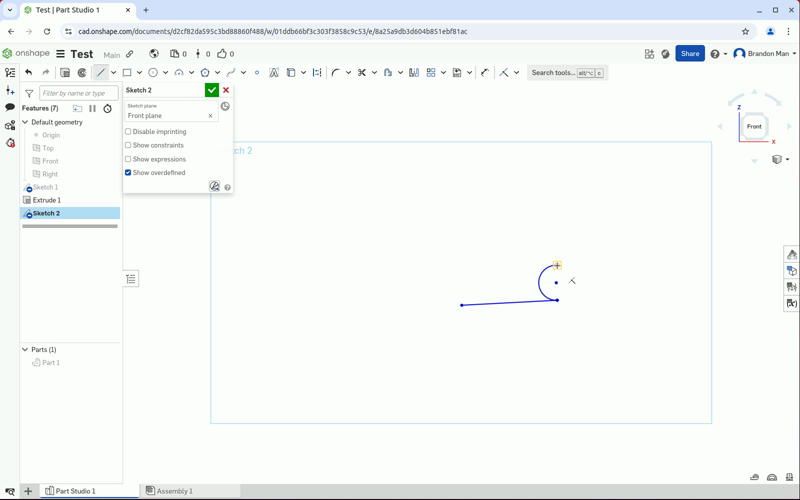
key_down(shift)
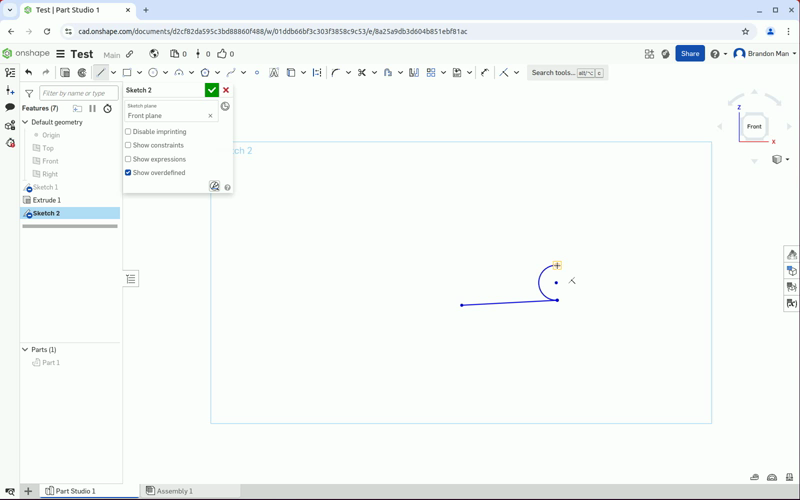
mouse_move(461, 260)
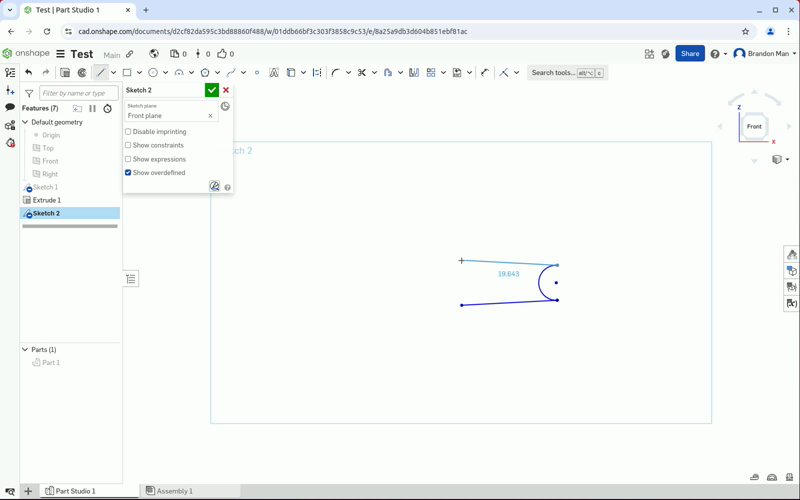
click(461, 260)
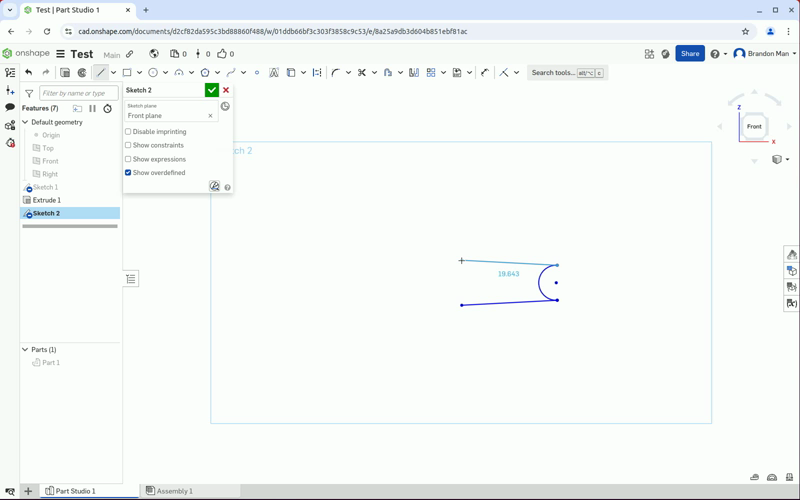
key_up(shift)
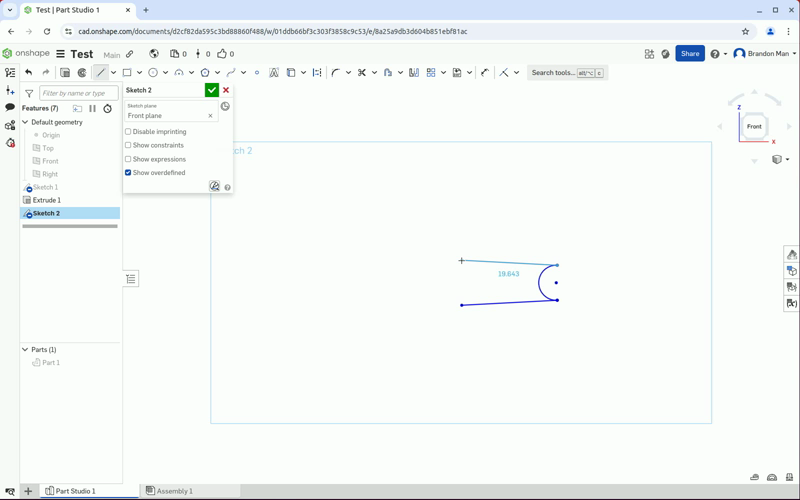
key(esc)
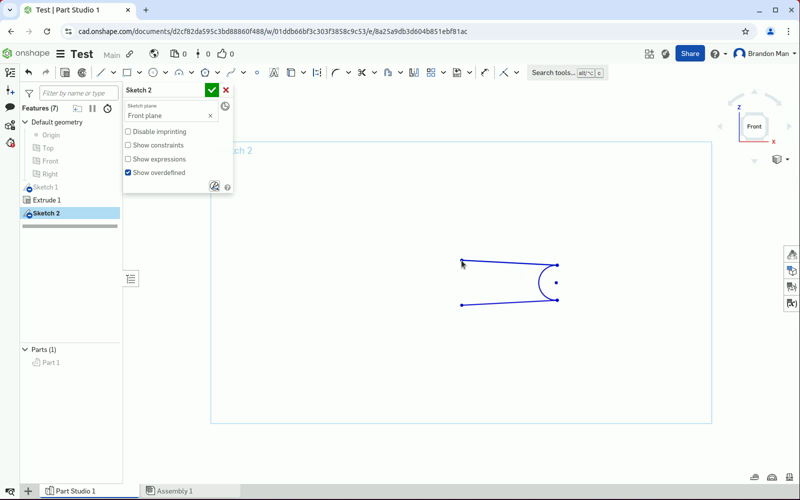
key(a)
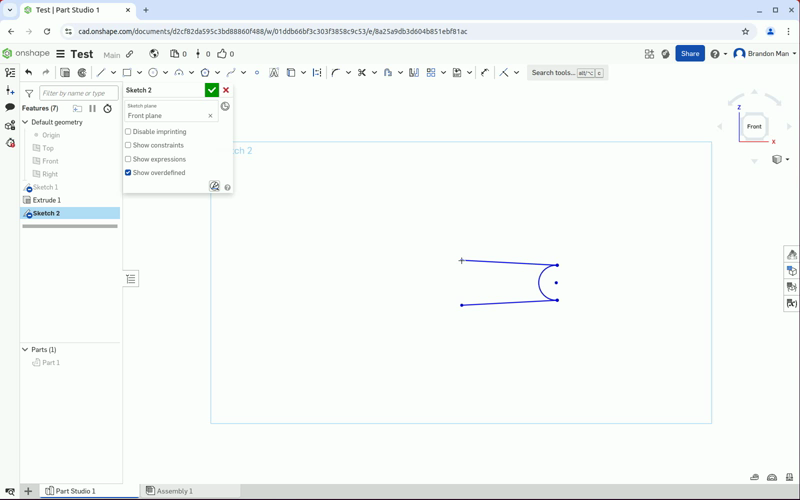
mouse_move(461, 260)
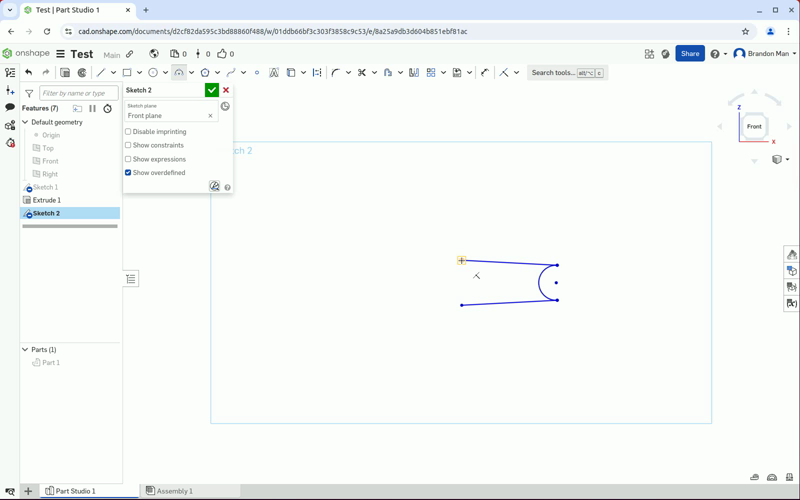
click(461, 260)
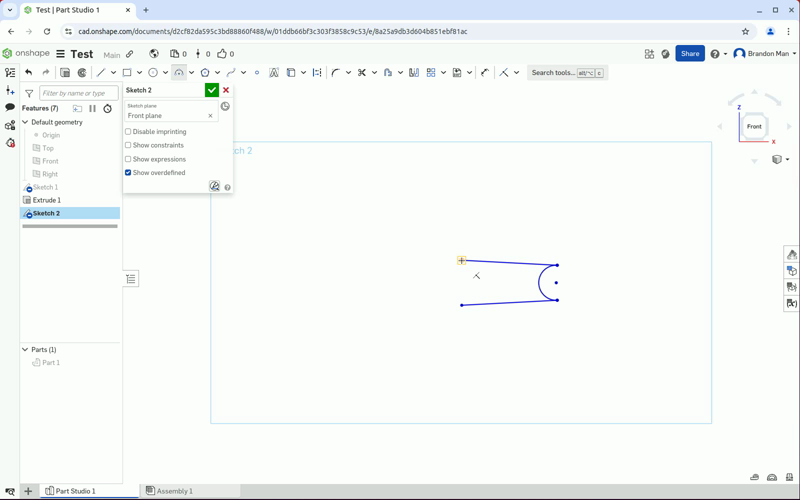
mouse_move(461, 305)
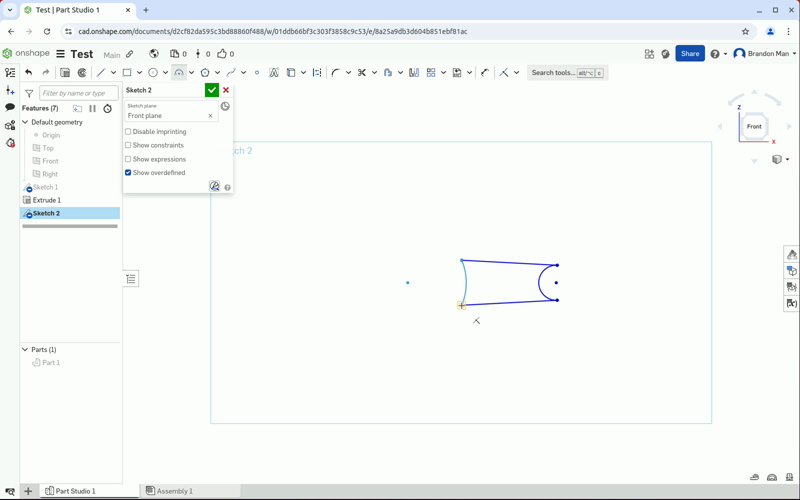
click(461, 305)
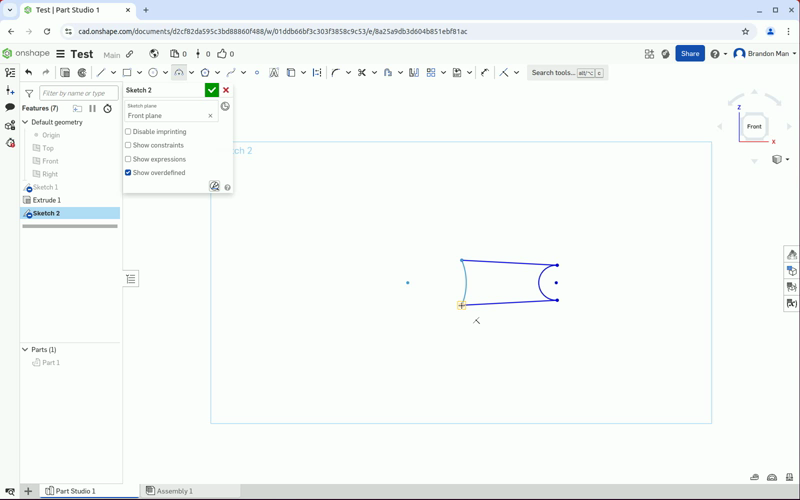
key_down(shift)
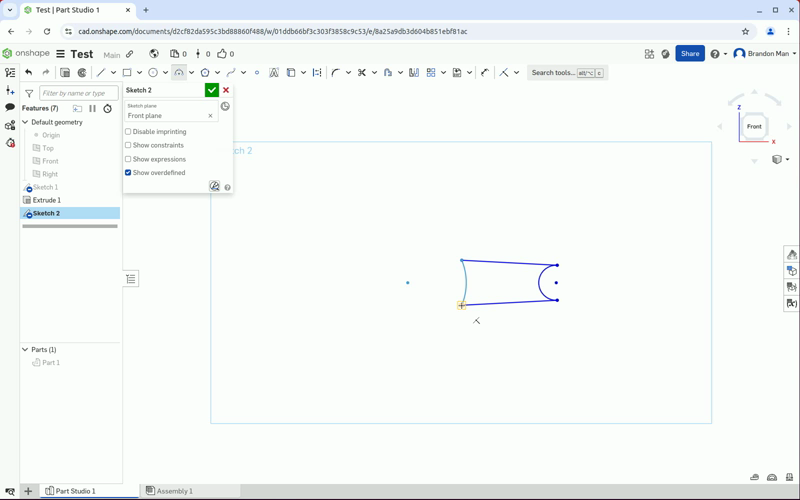
mouse_move(483, 282)
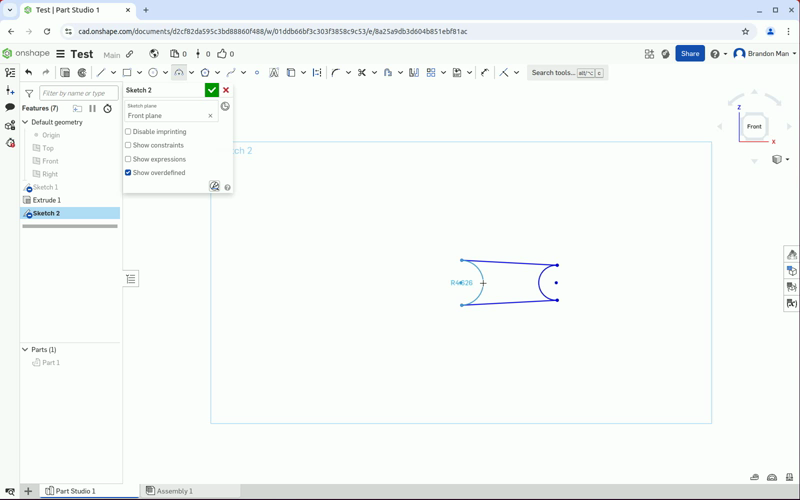
click(483, 282)
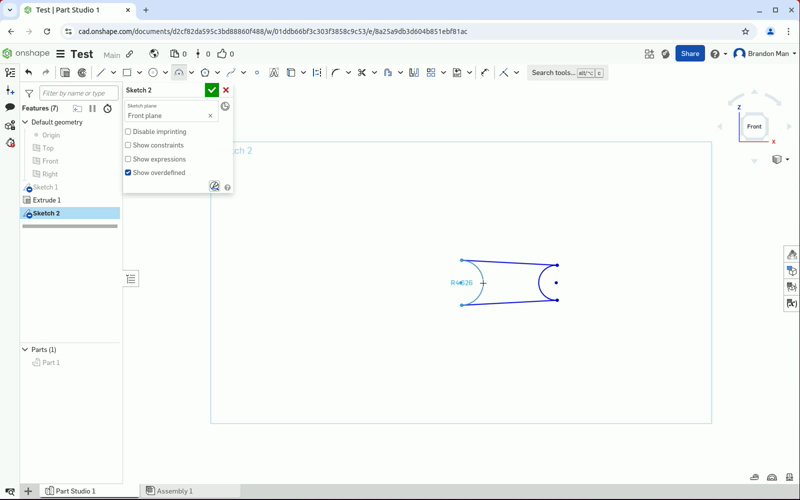
key_up(shift)
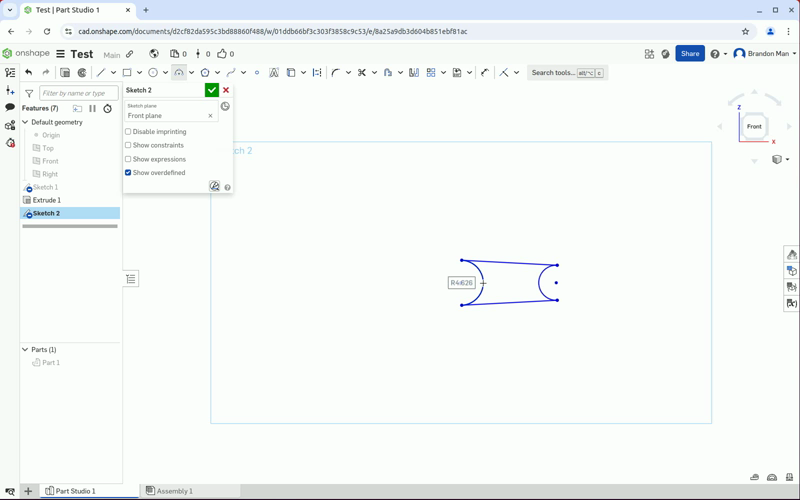
key(esc)
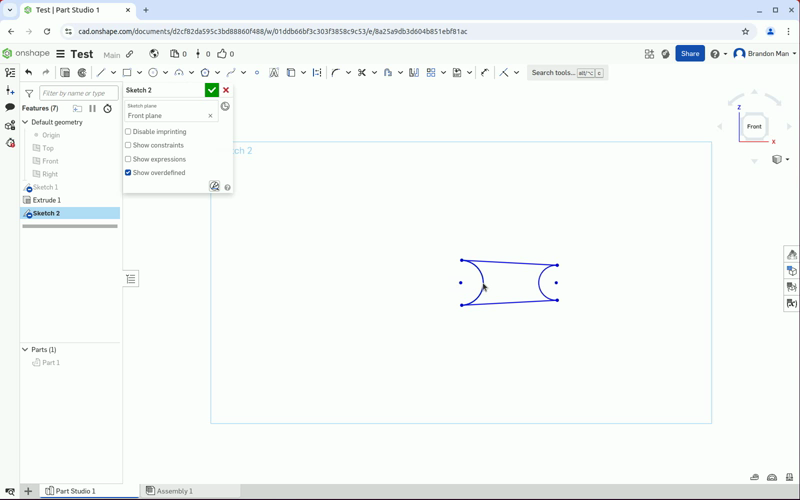
mouse_move(531, 298)
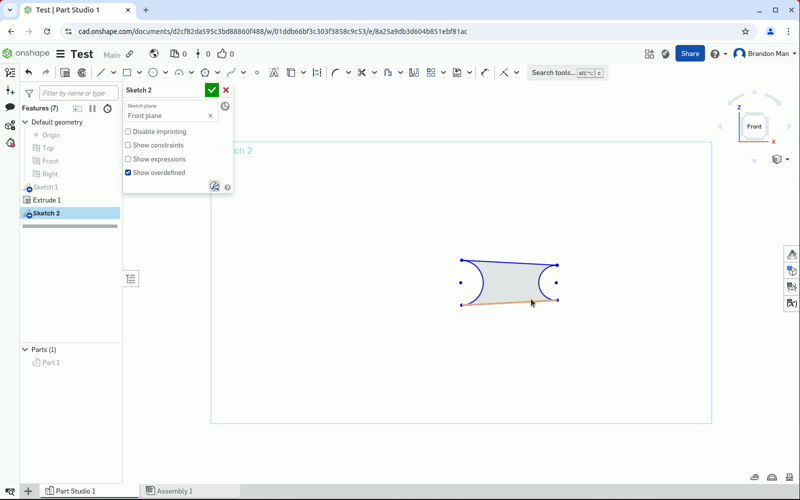
click(531, 298)
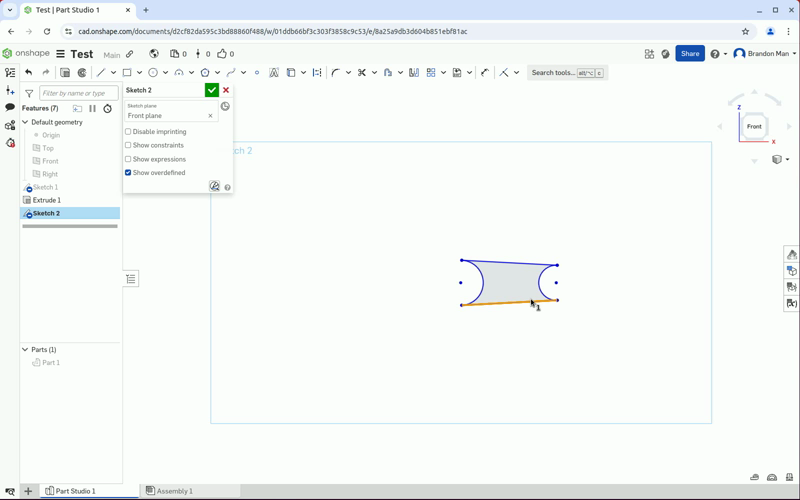
mouse_move(73, 352)
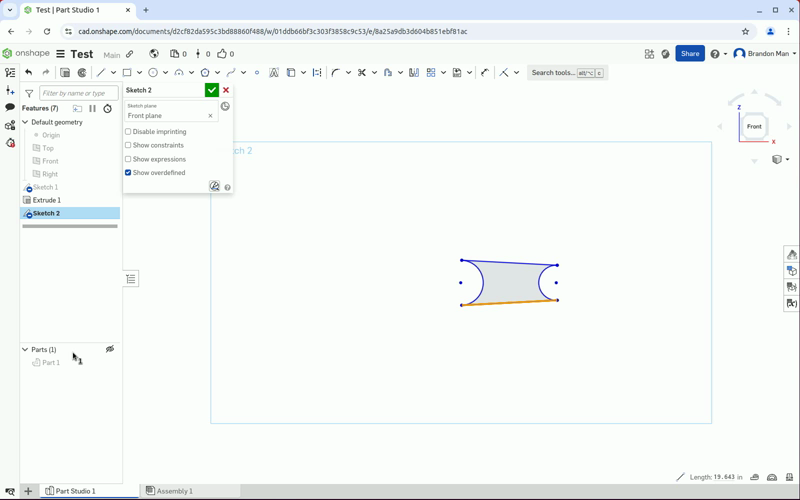
key(shift+y)
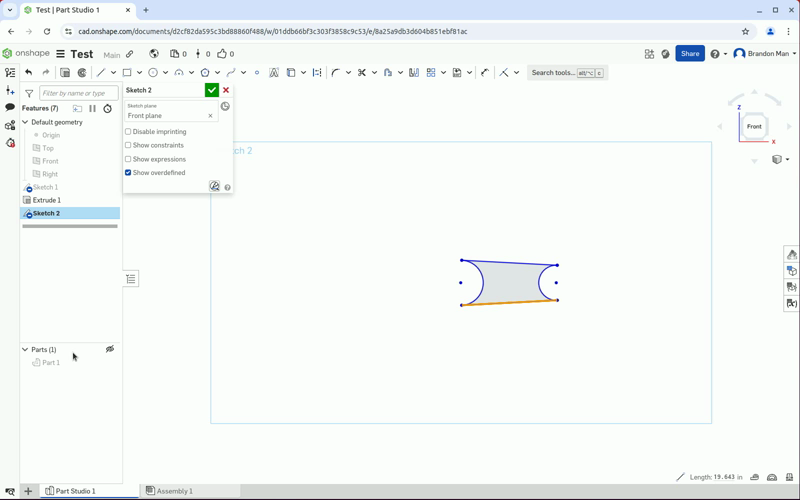
key(shift+e)
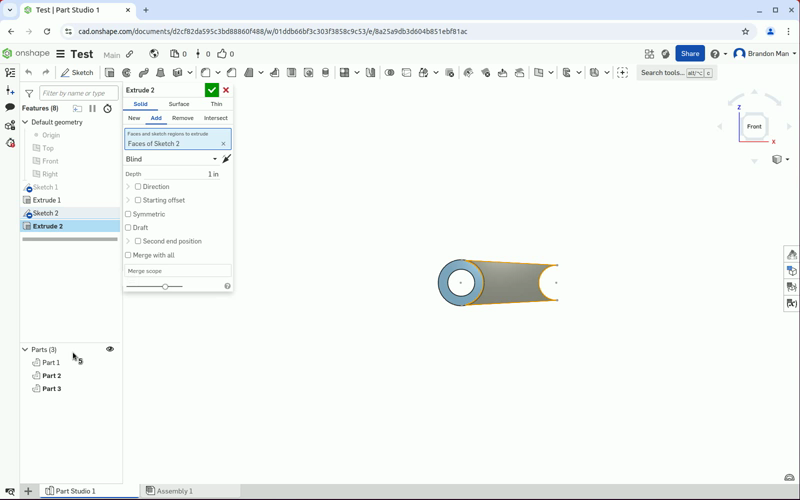
mouse_move(143, 106)
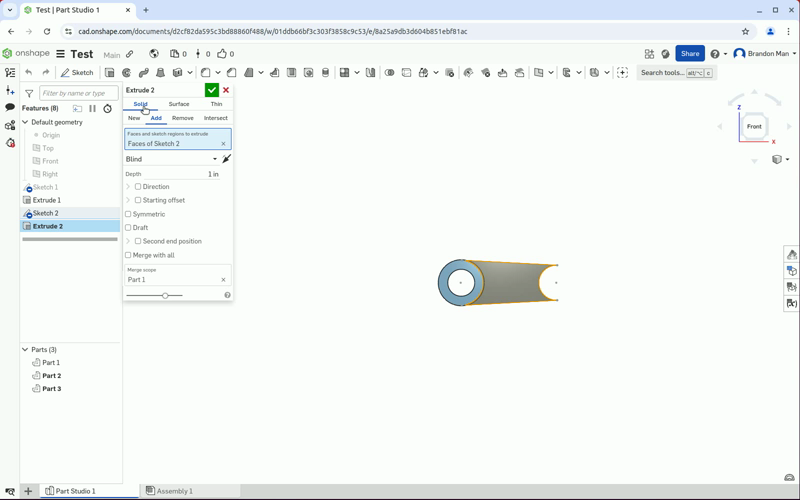
click(143, 106)
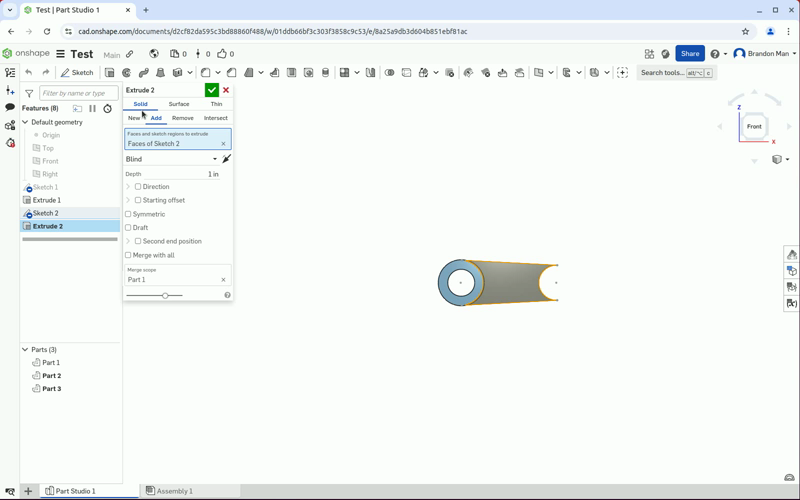
mouse_move(137, 120)
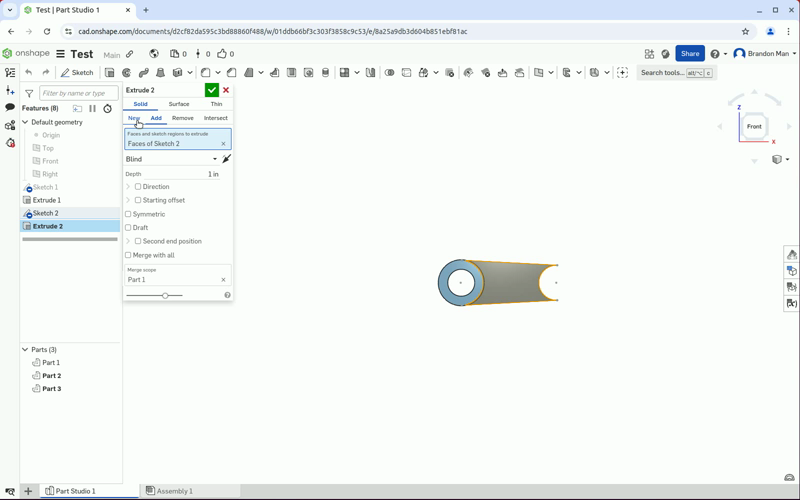
click(137, 120)
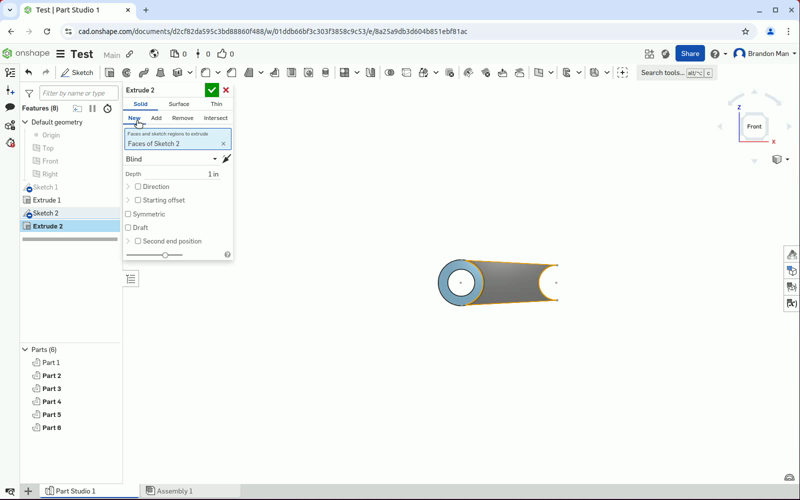
key(tab, 4)
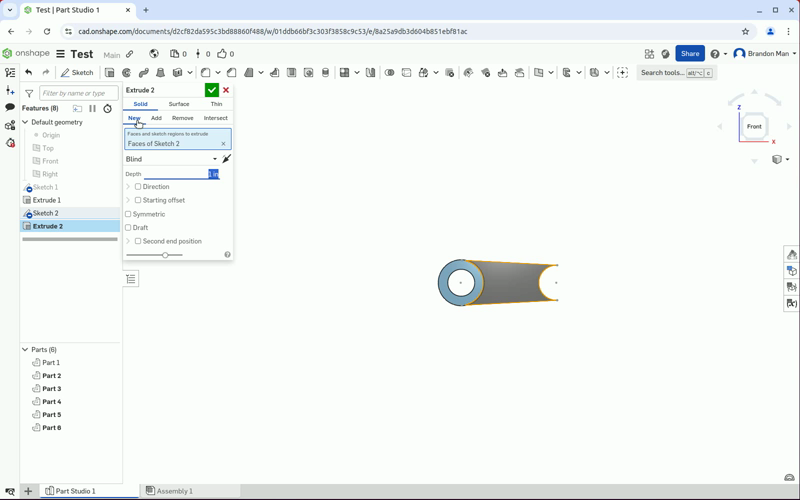
text(1.926)
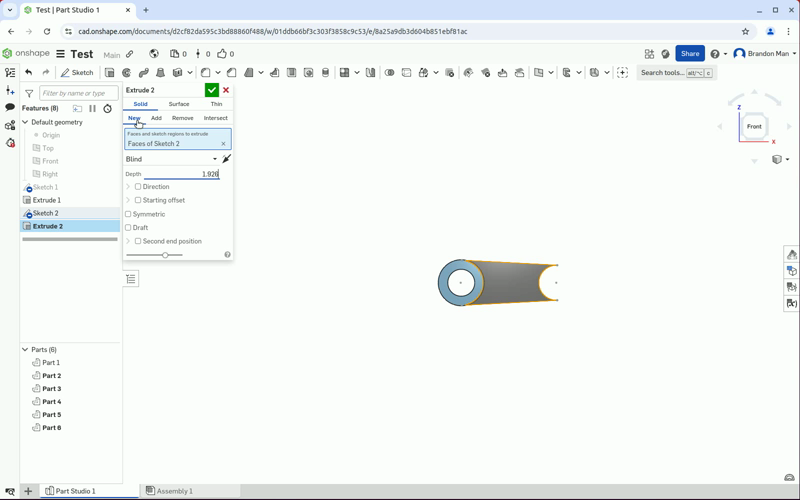
key(tab, 3)
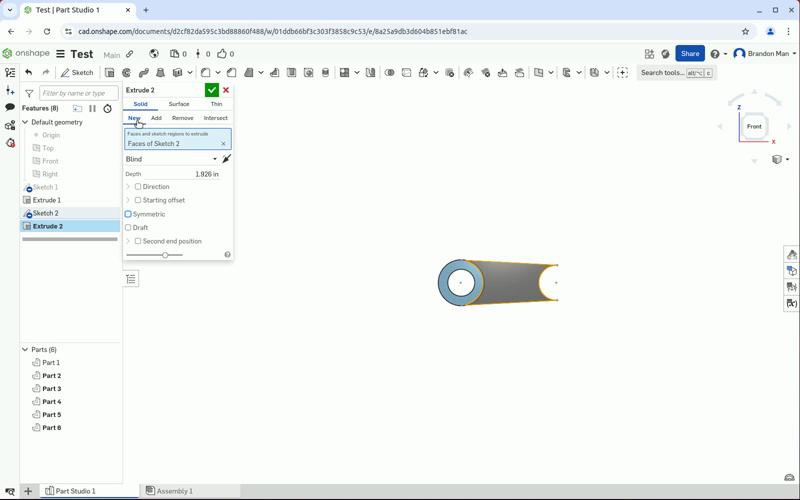
key(space)
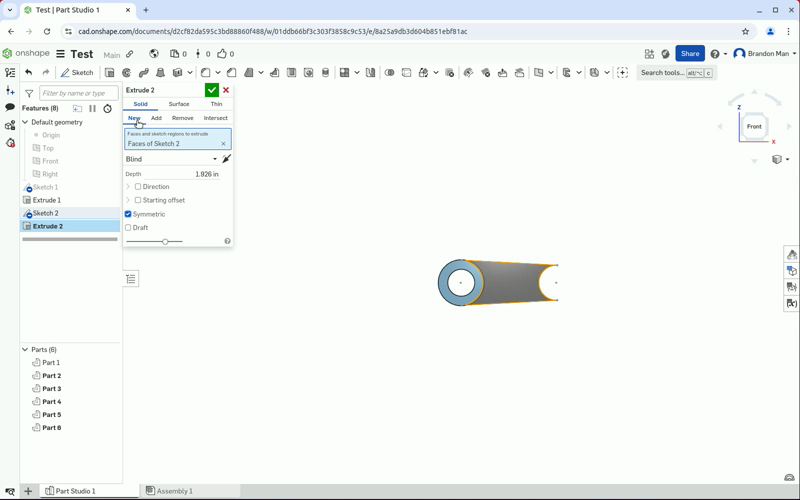
key(enter)
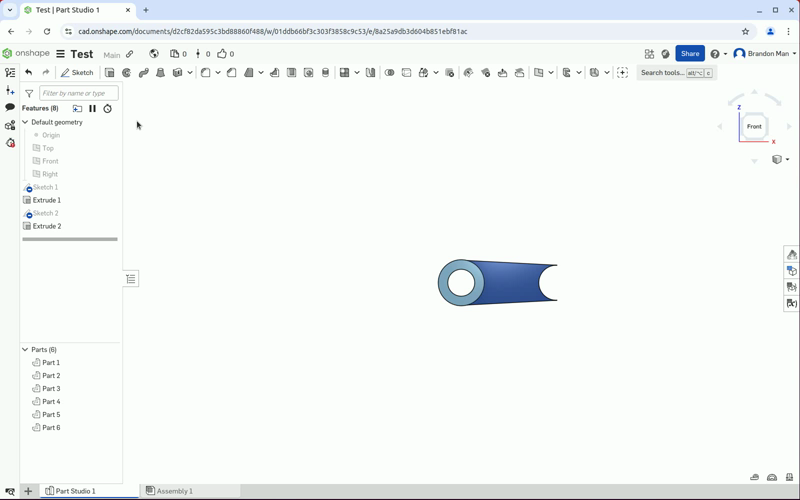
key(shift+h)
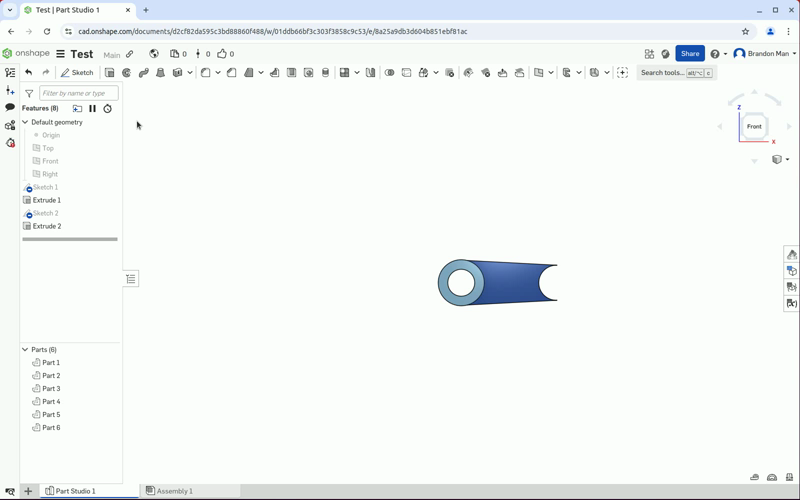
key(shift+h)
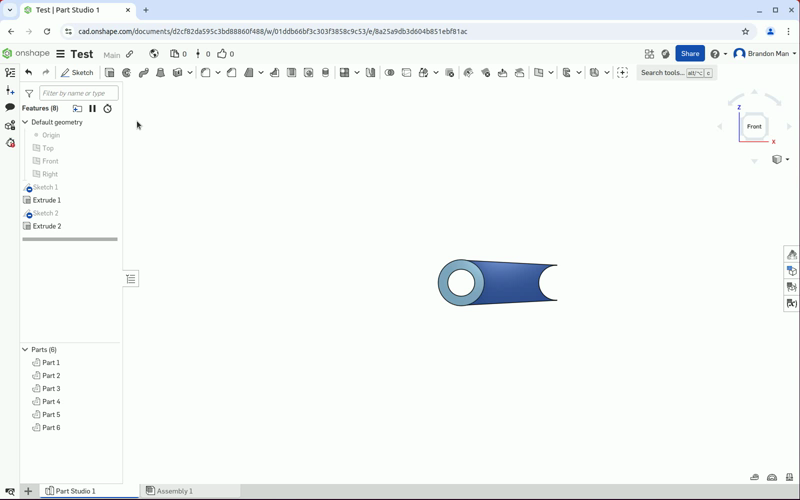
mouse_move(73, 189)
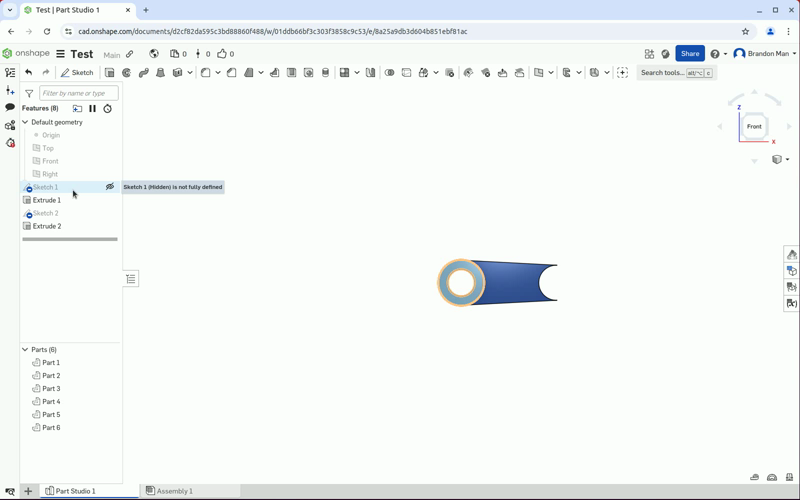
click(73, 189)
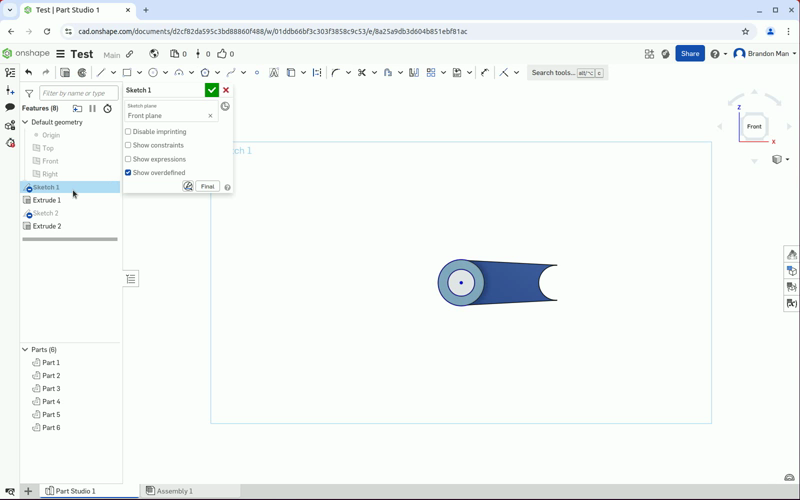
mouse_move(229, 92)
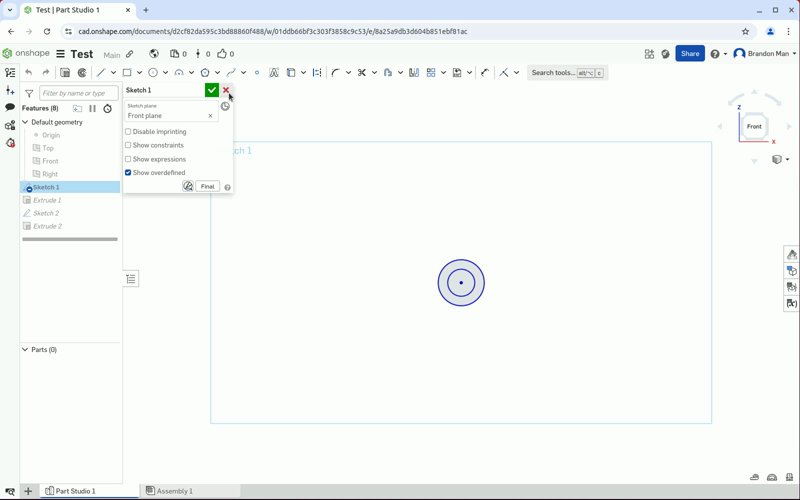
click(229, 92)
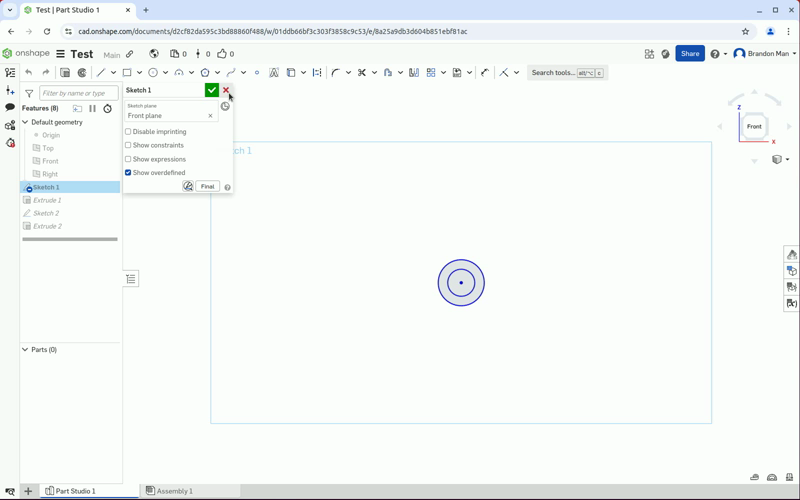
key(shift+s)
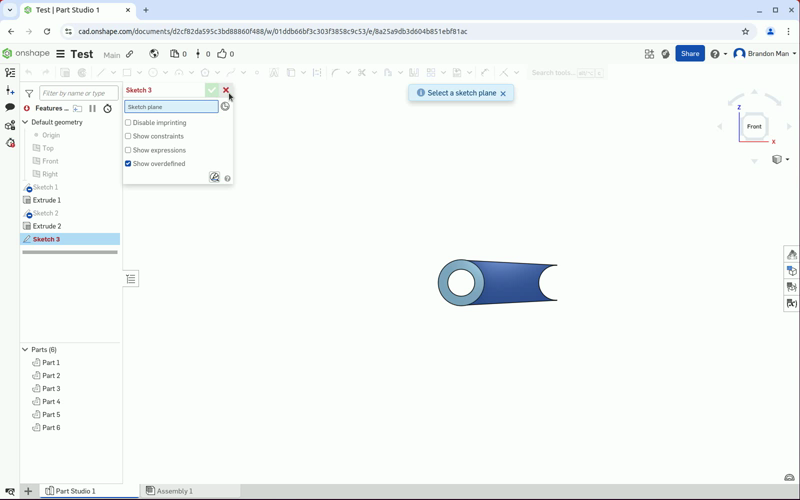
mouse_move(73, 163)
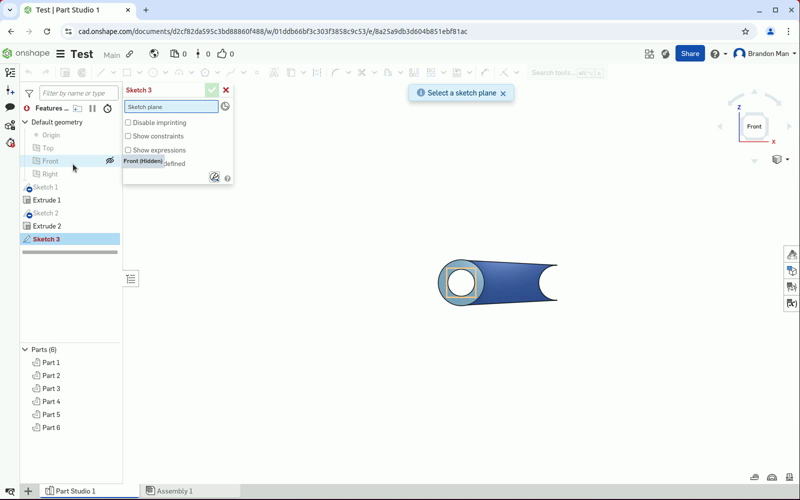
click(73, 163)
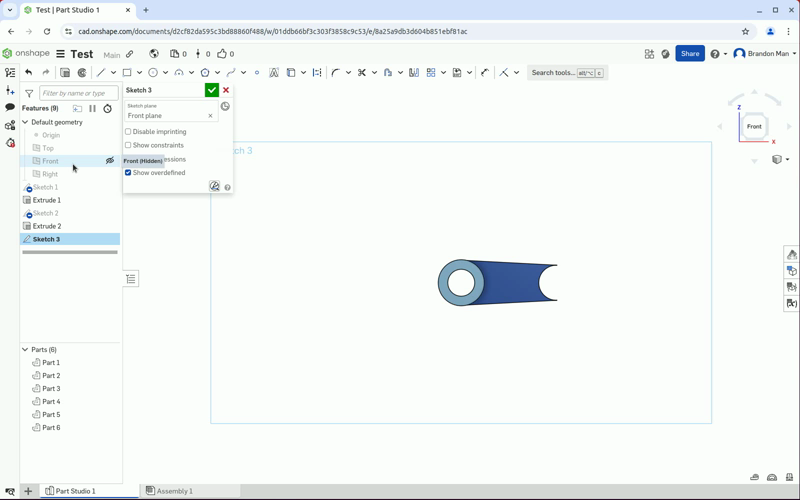
mouse_move(73, 352)
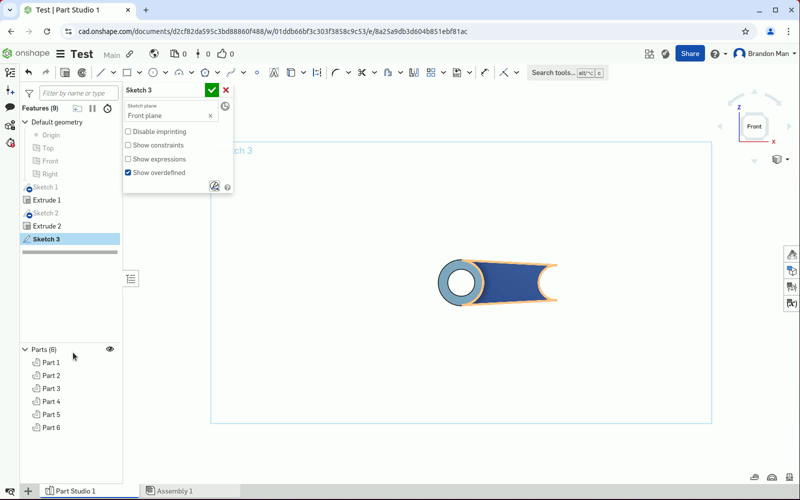
key(y)
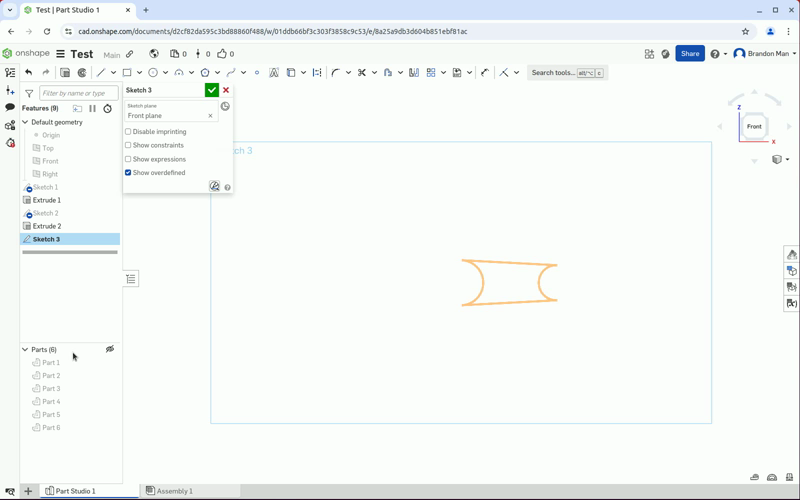
key(c)
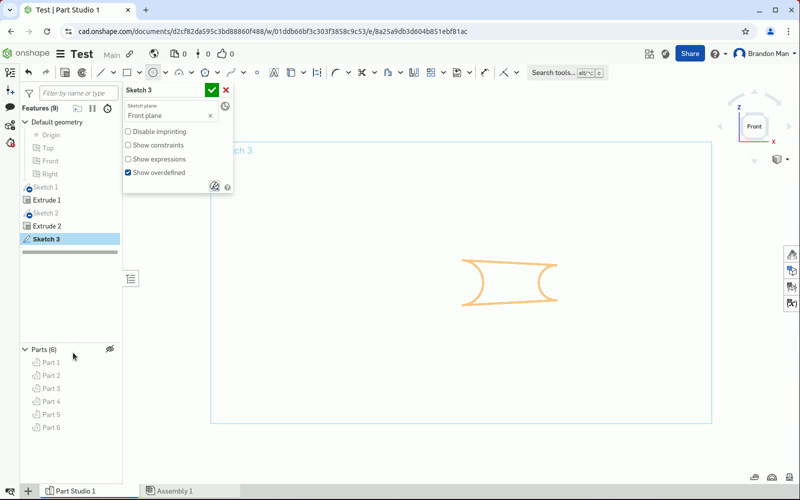
key_down(shift)
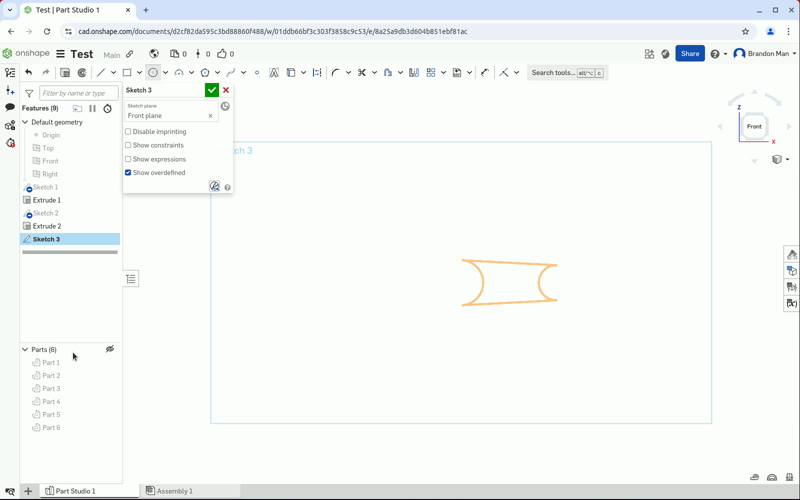
mouse_move(556, 282)
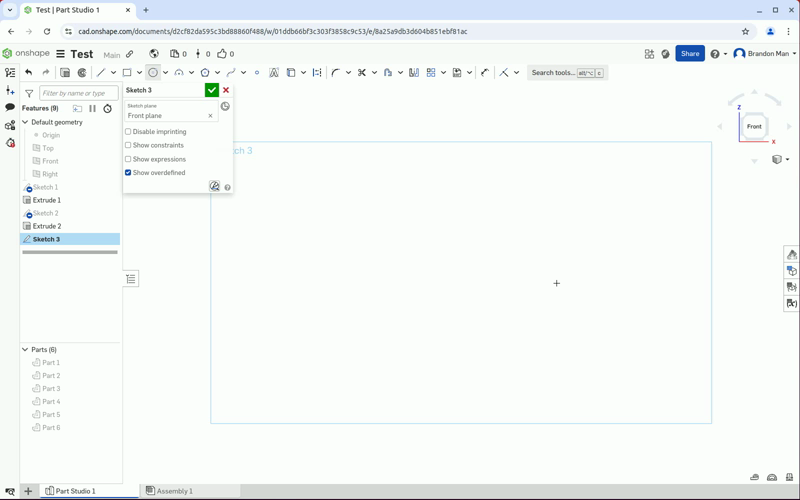
click(556, 282)
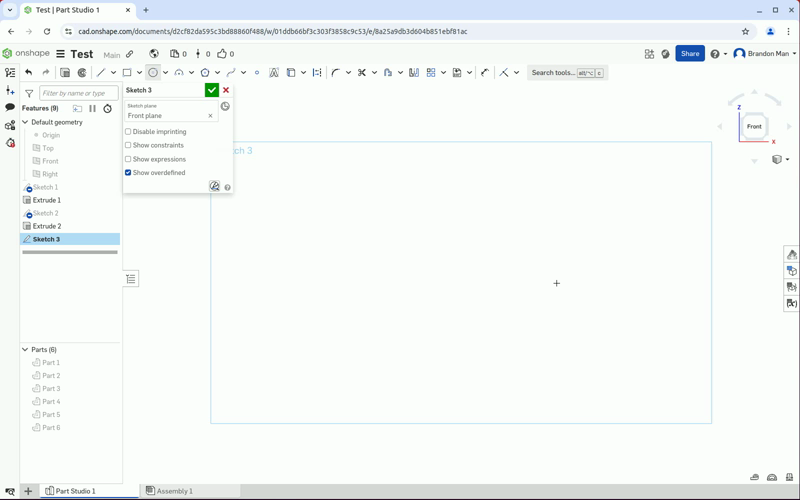
key_up(shift)
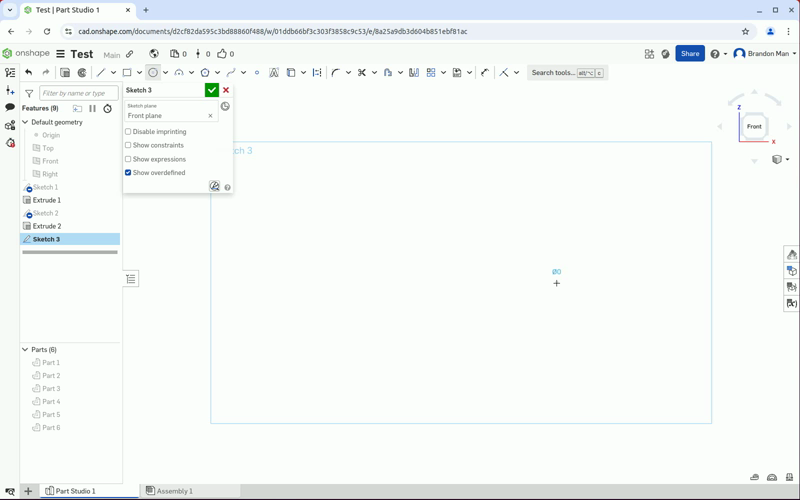
mouse_move(574, 282)
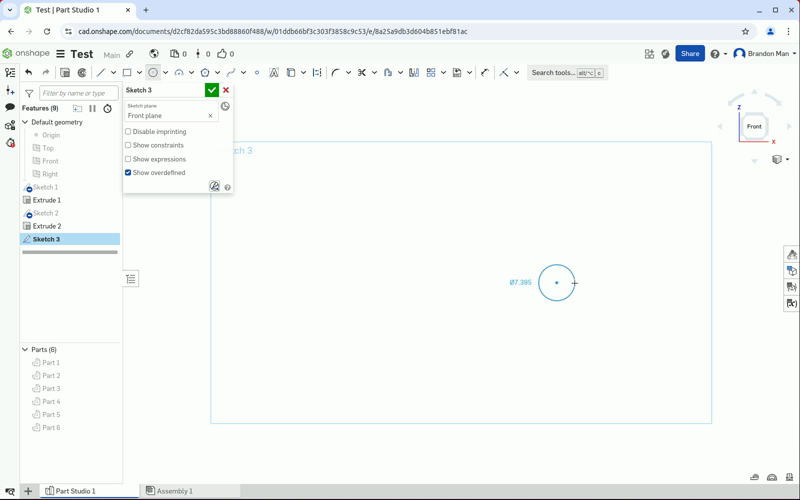
click(574, 282)
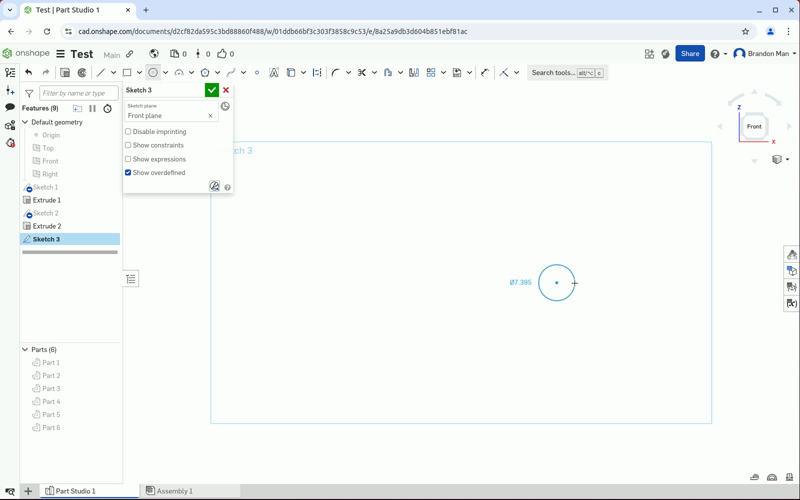
key(esc)
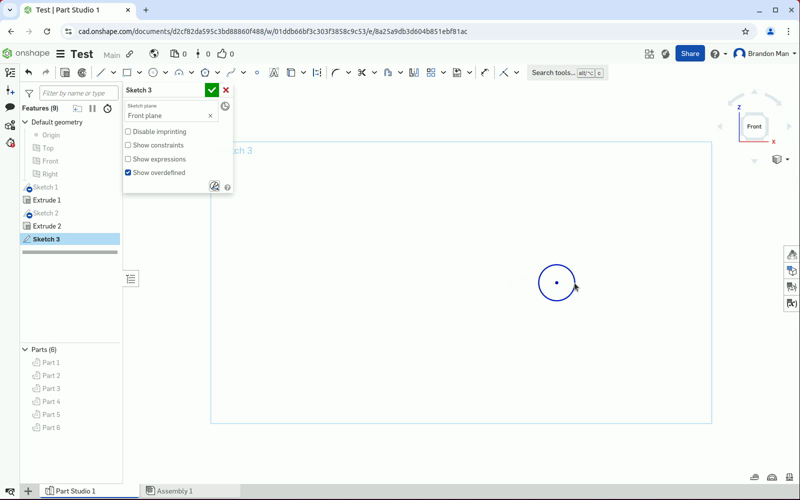
key(c)
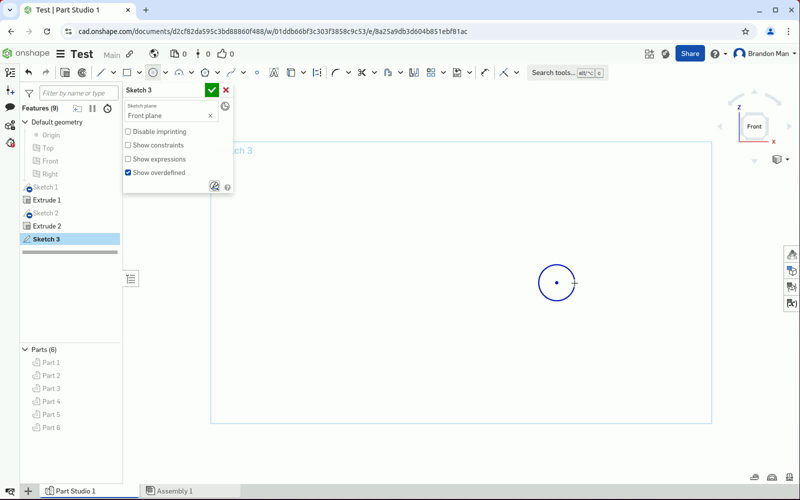
key_down(shift)
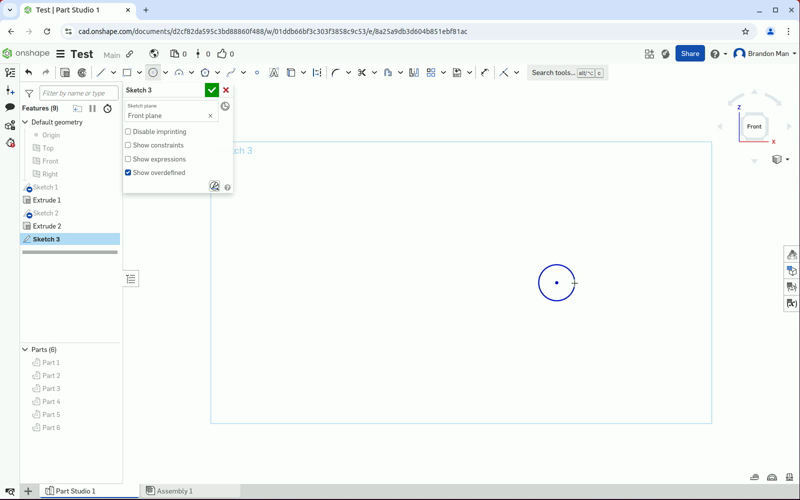
mouse_move(556, 282)
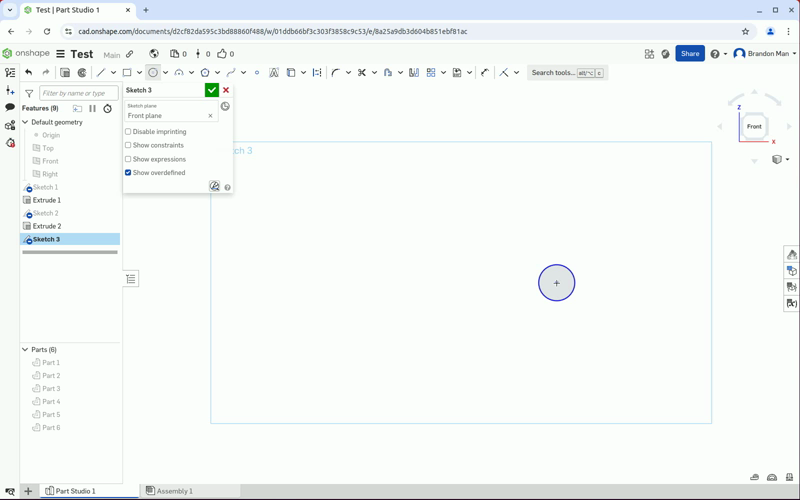
click(556, 282)
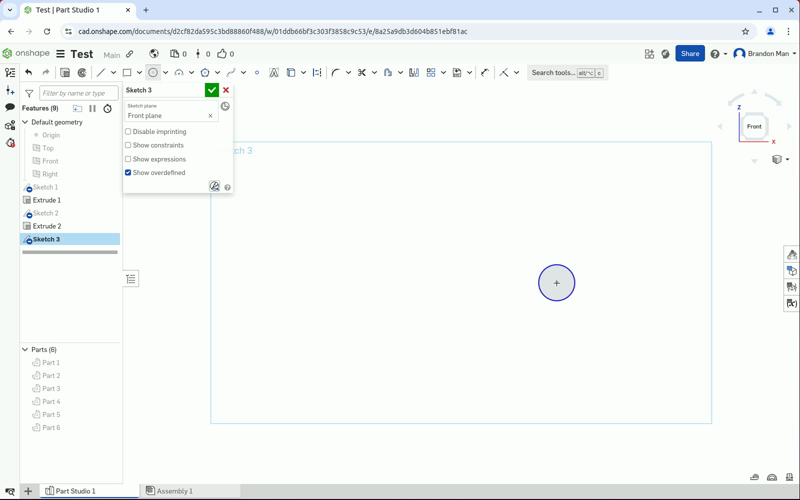
key_up(shift)
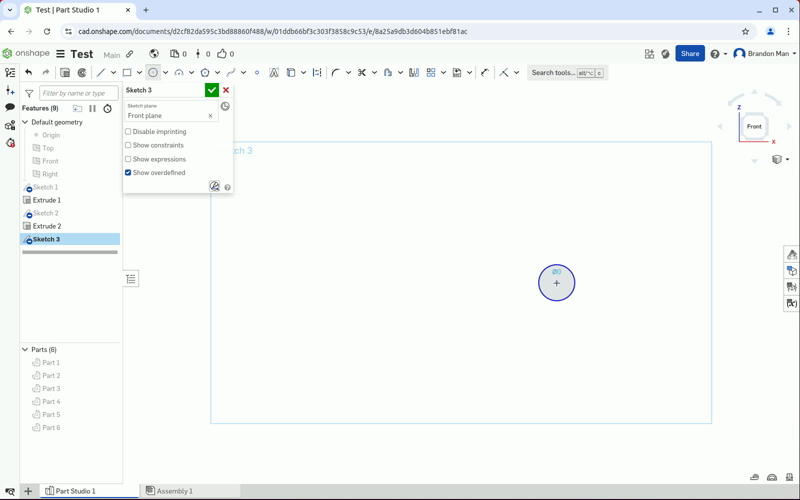
mouse_move(566, 282)
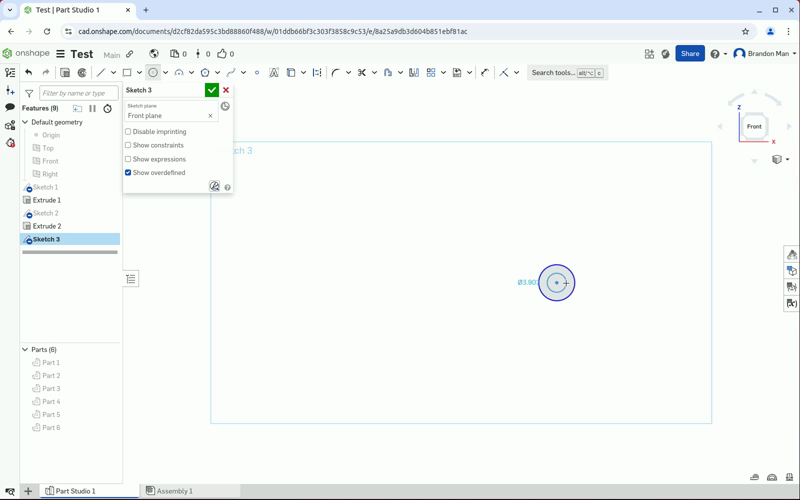
click(566, 282)
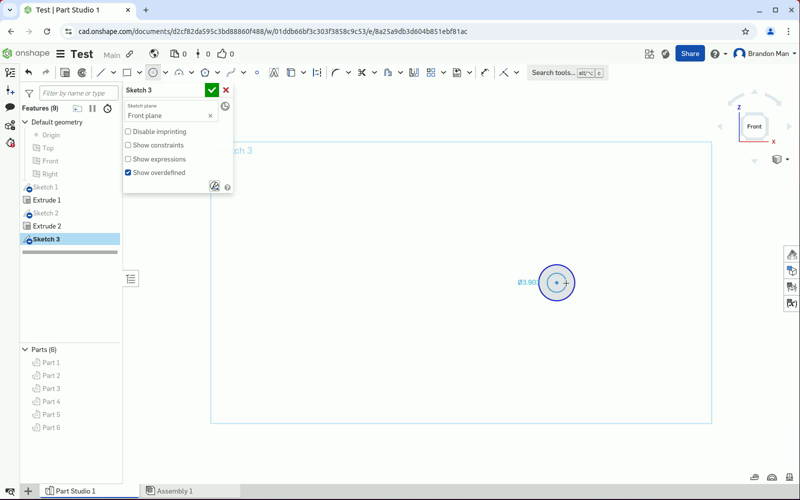
key(esc)
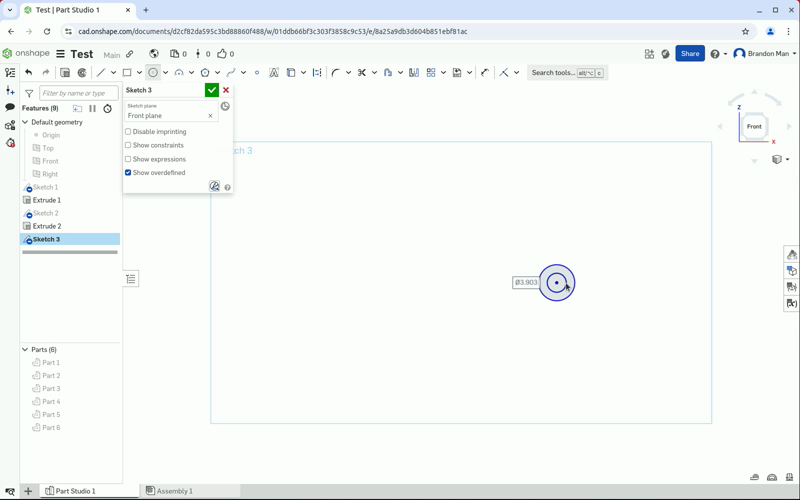
mouse_move(553, 295)
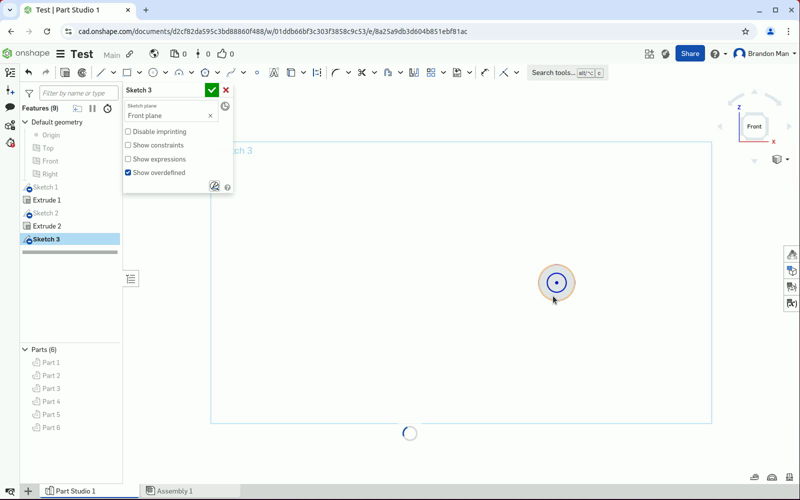
scroll(6)
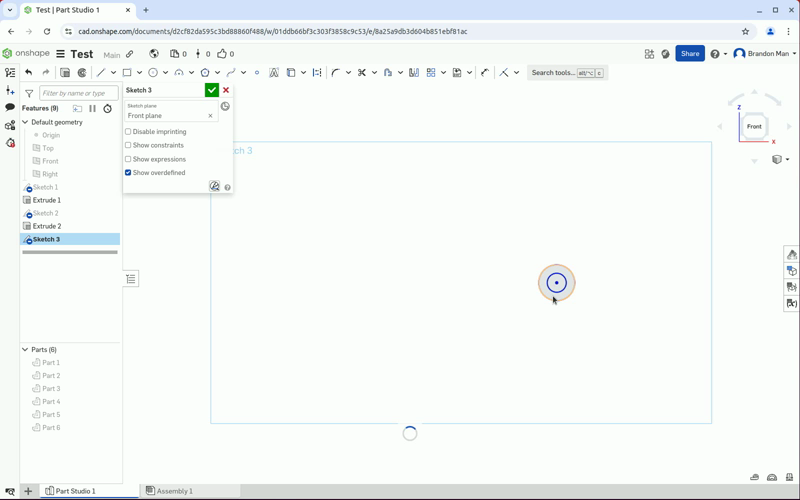
scroll(6)
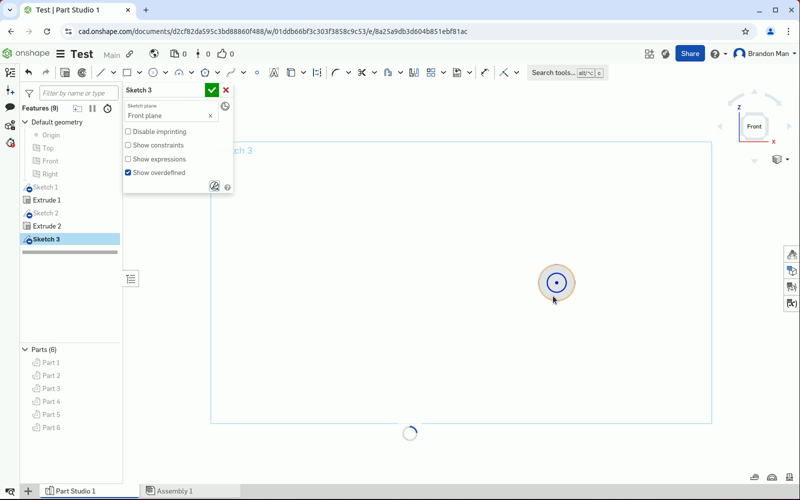
scroll(6)
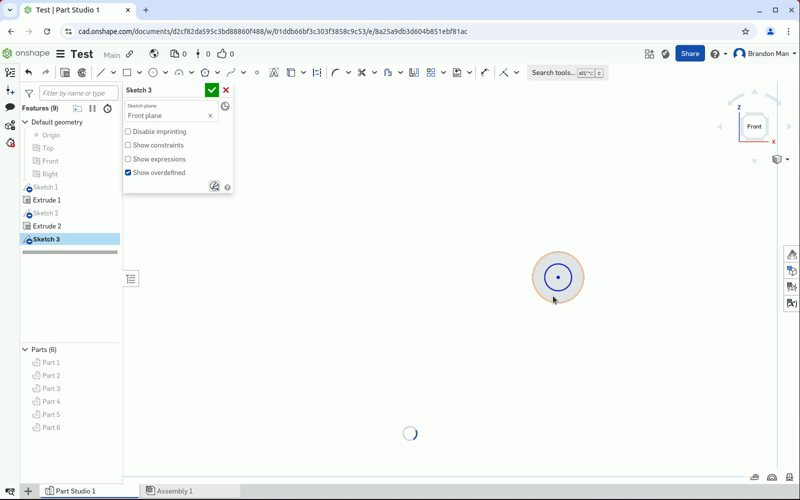
scroll(6)
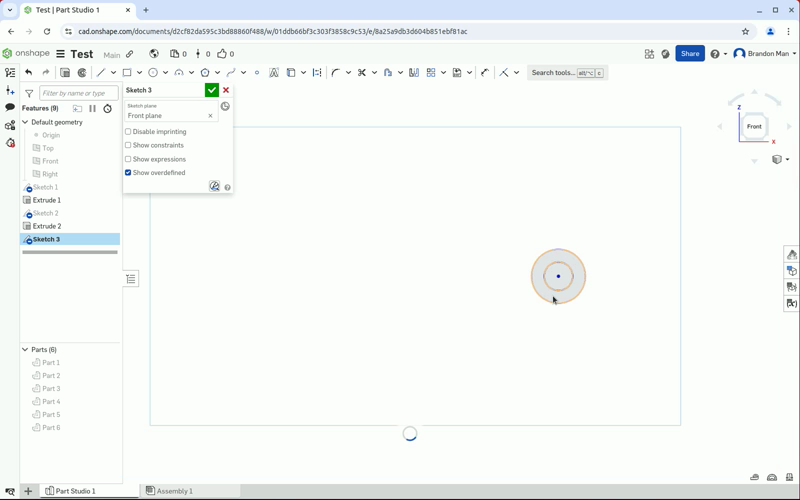
scroll(6)
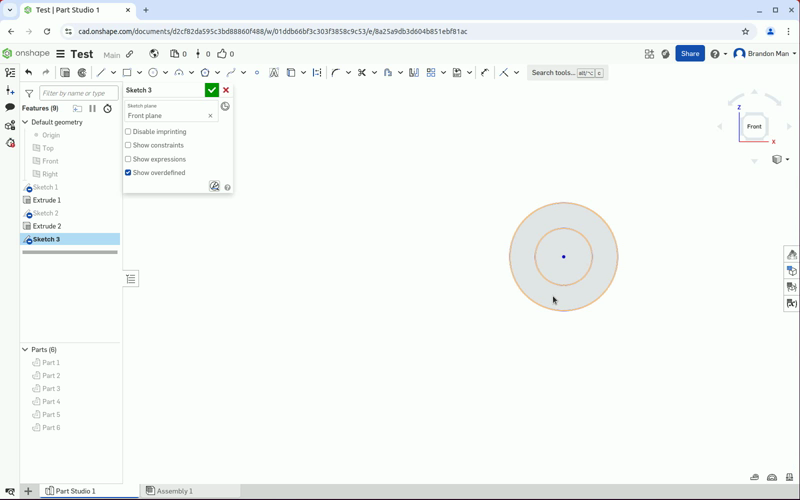
scroll(6)
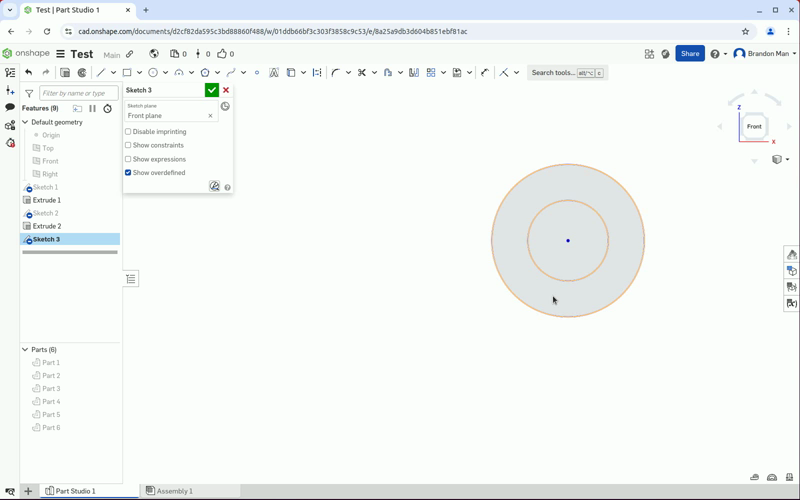
scroll(6)
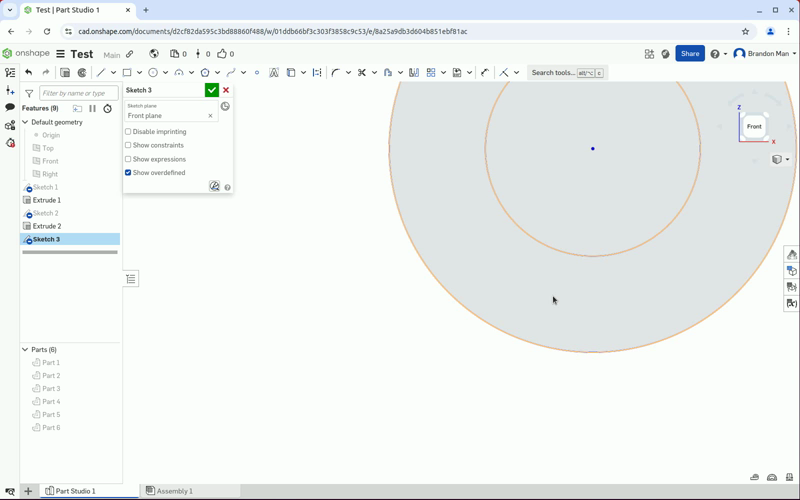
click(553, 295)
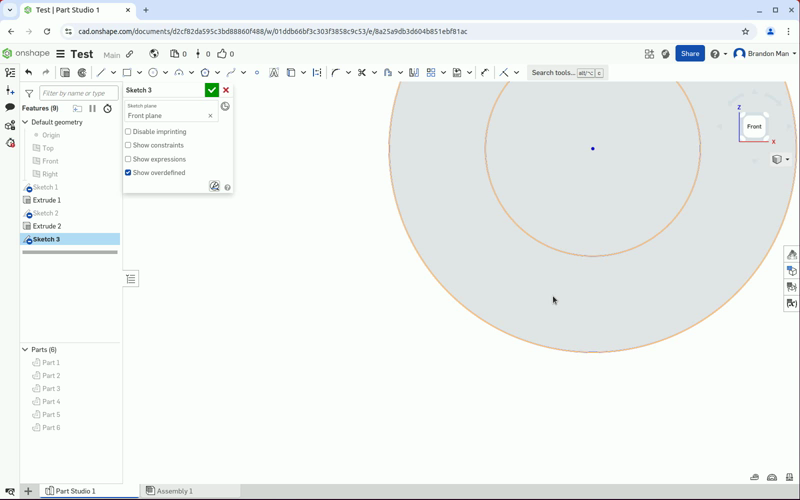
scroll(-6)
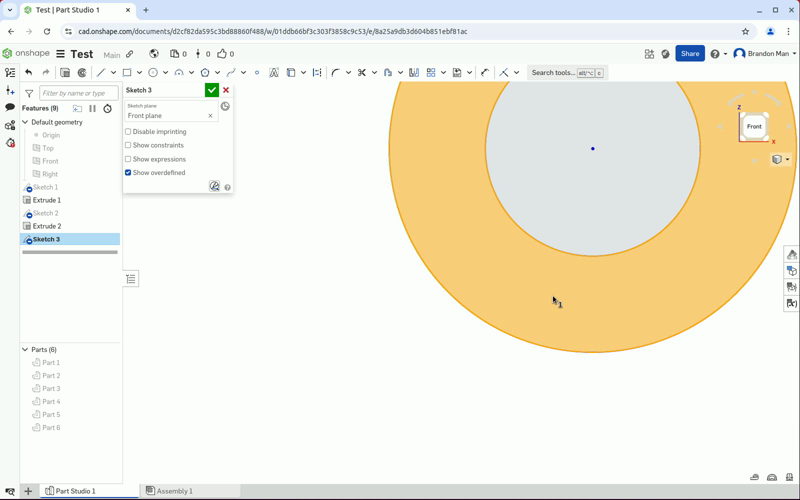
scroll(-6)
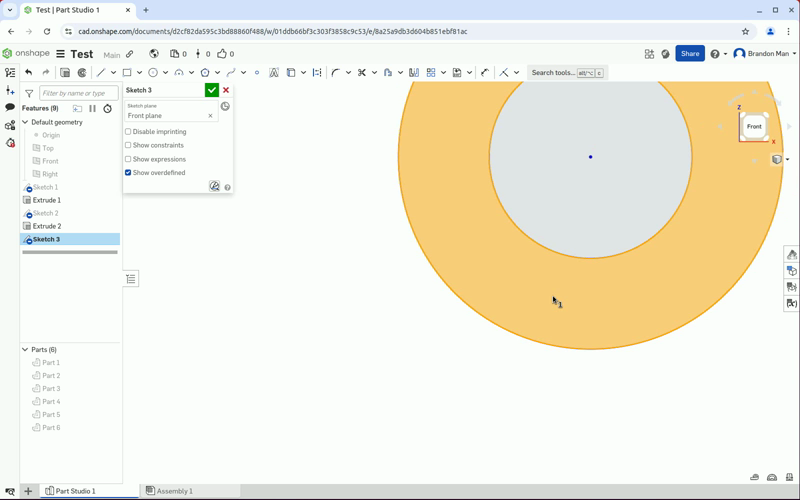
scroll(-6)
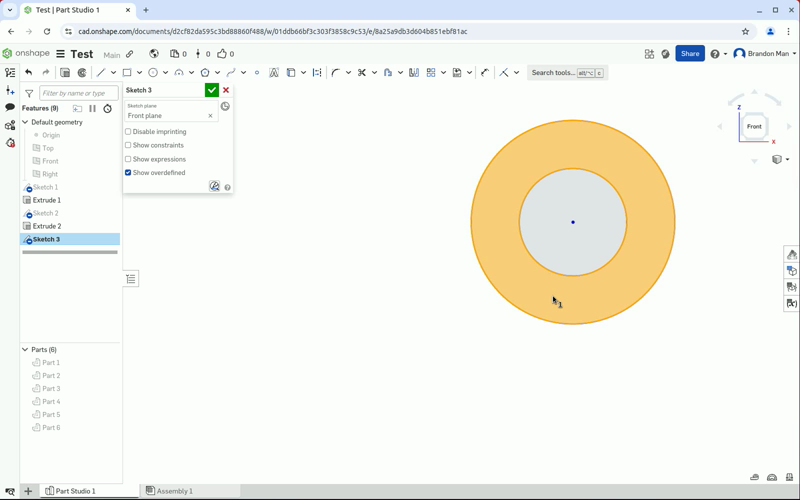
scroll(-6)
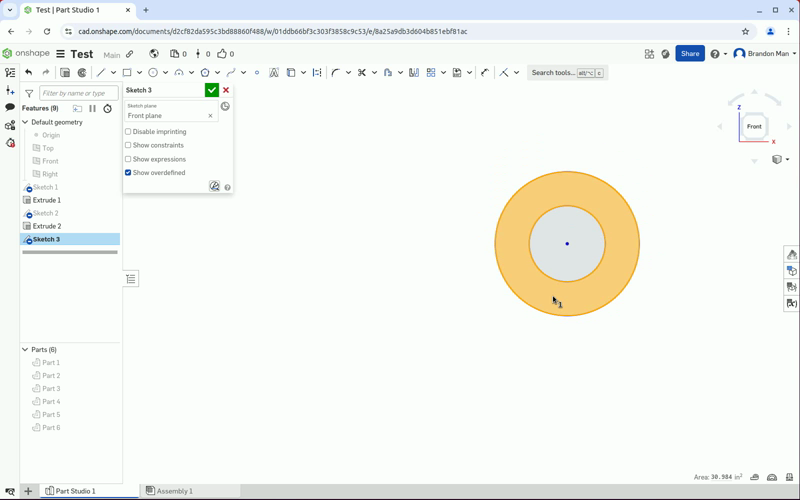
scroll(-6)
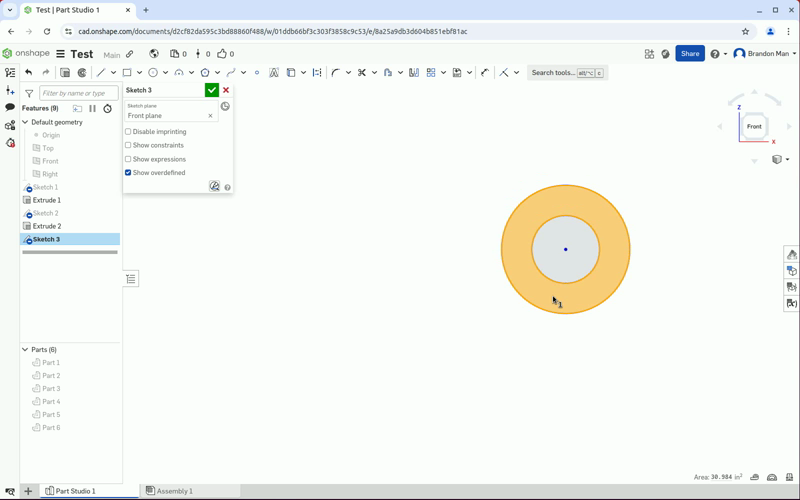
scroll(-6)
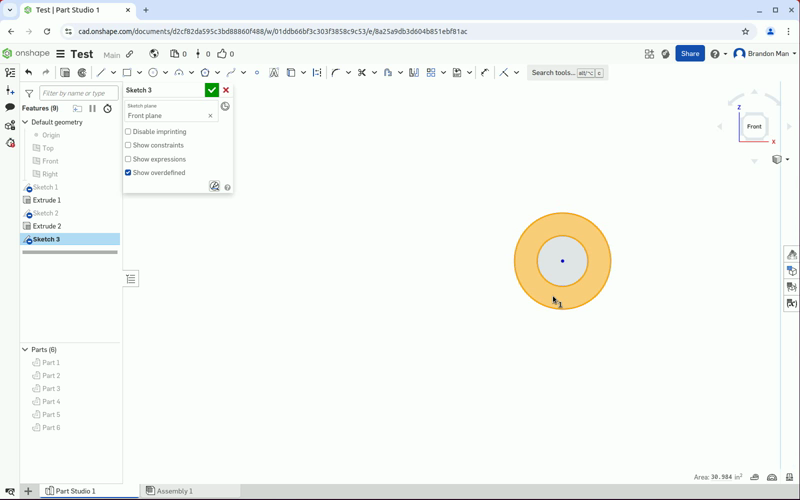
scroll(-6)
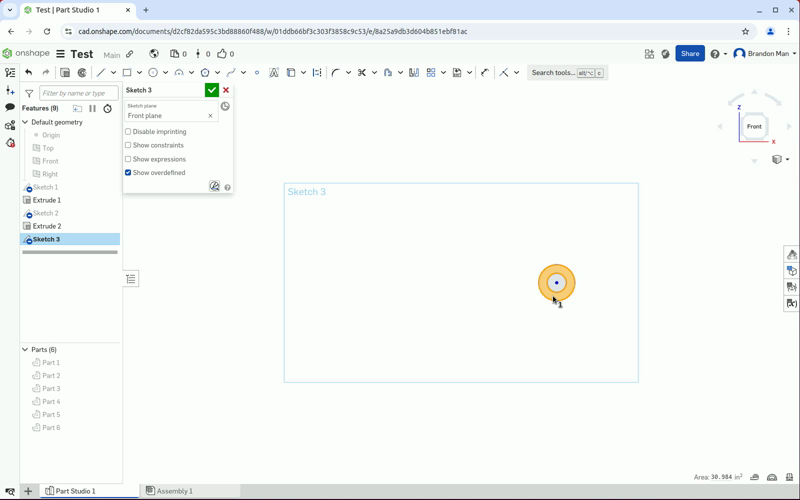
mouse_move(73, 352)
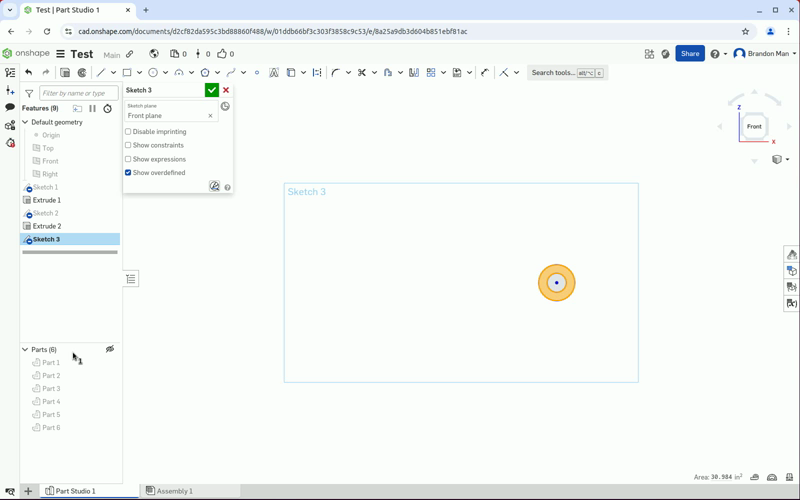
key(shift+y)
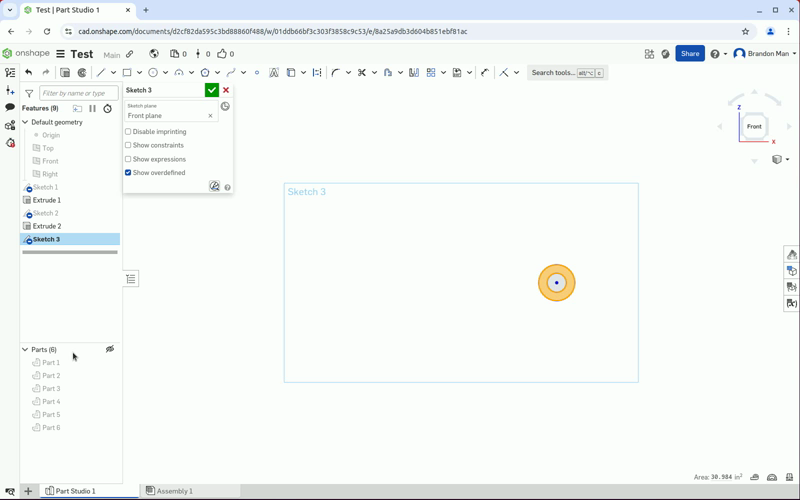
key(shift+e)
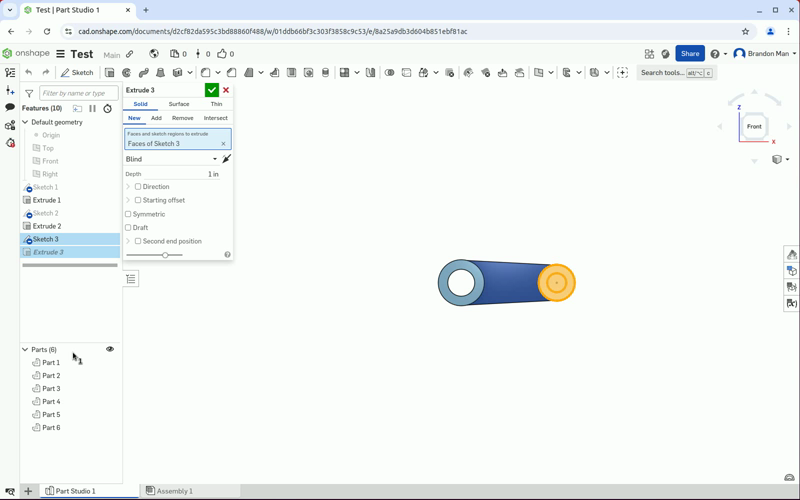
mouse_move(143, 106)
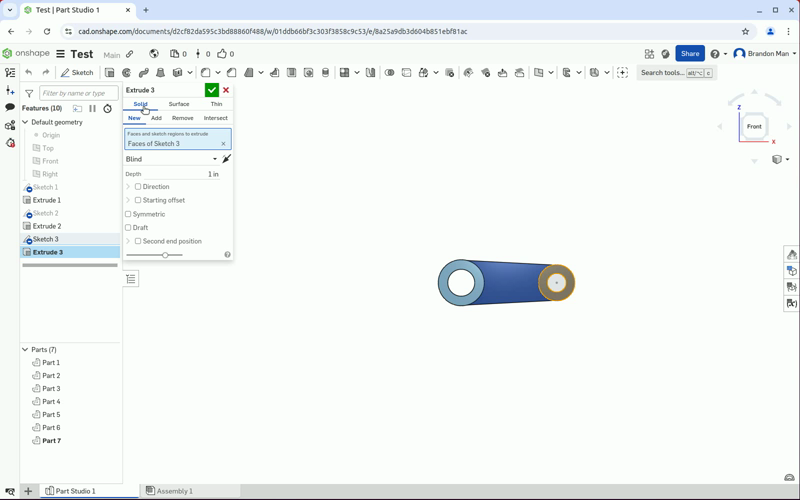
click(143, 106)
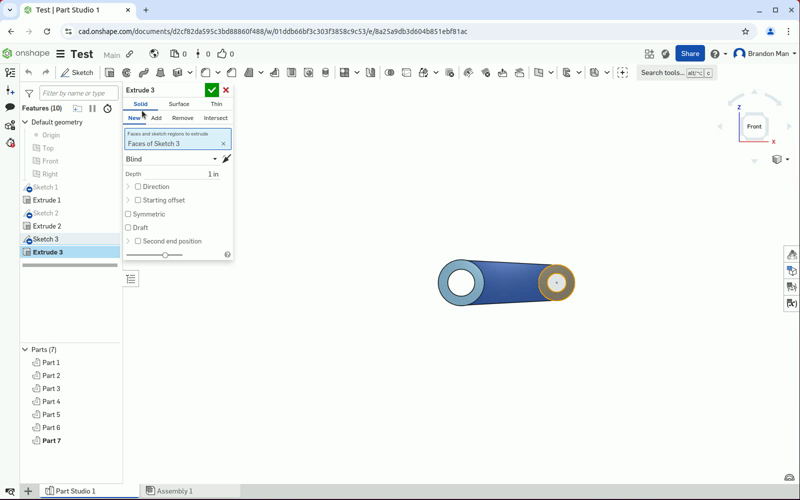
mouse_move(137, 120)
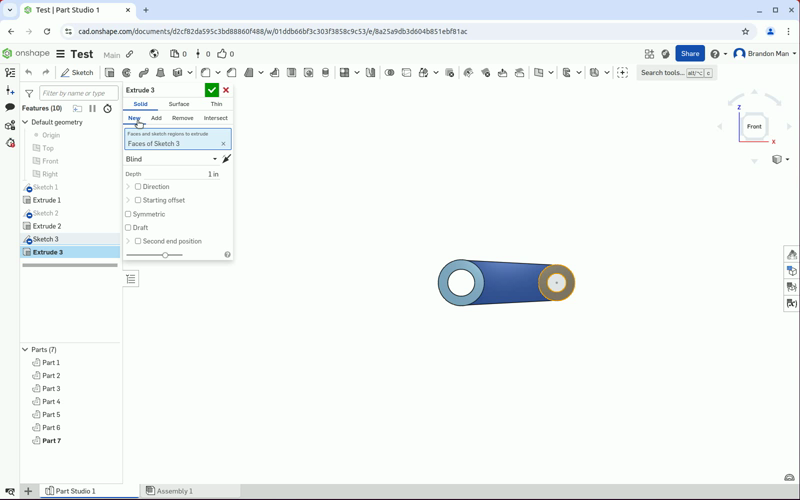
click(137, 120)
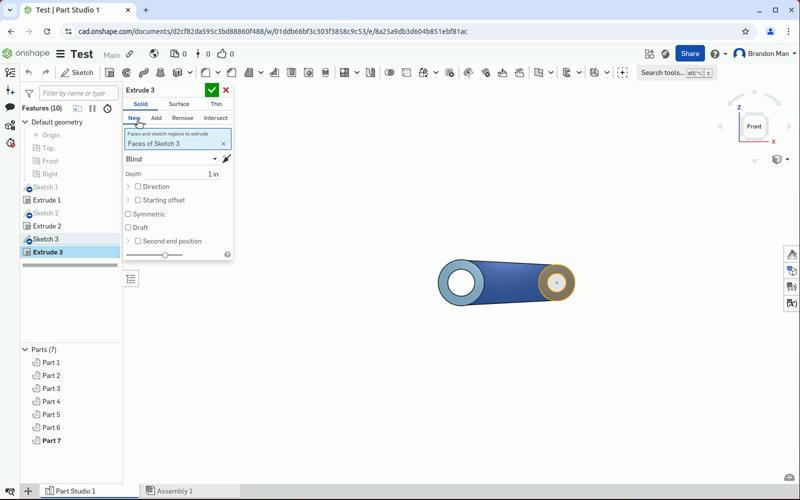
key(tab, 4)
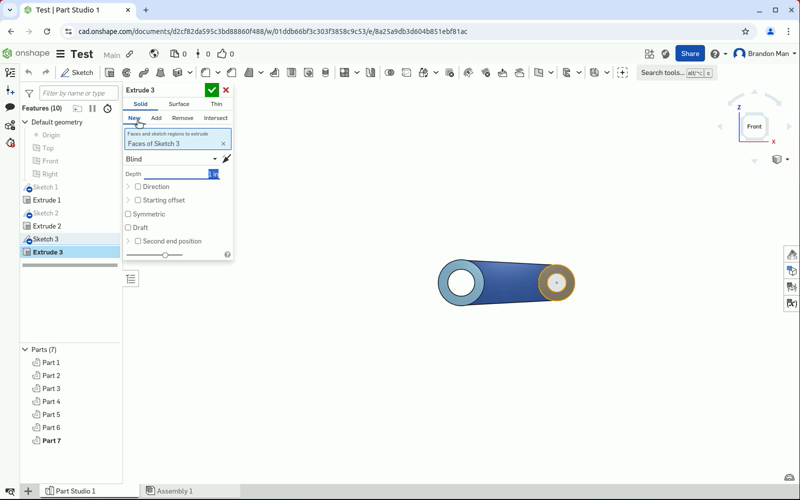
text(3.37)
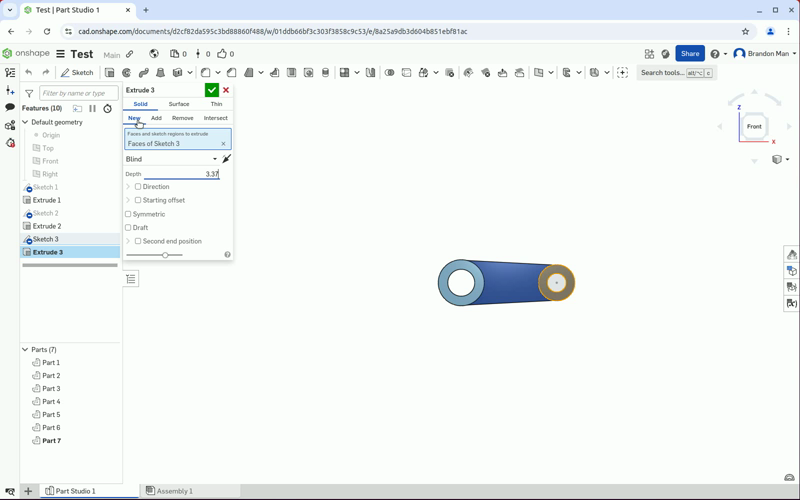
key(tab, 3)
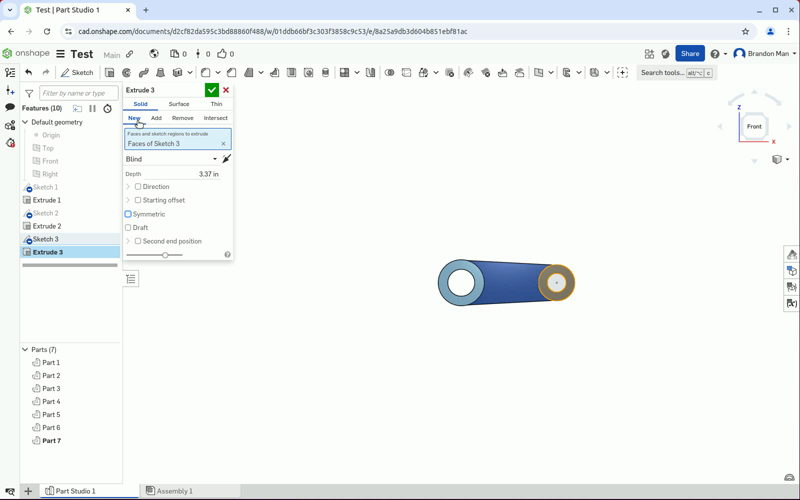
key(space)
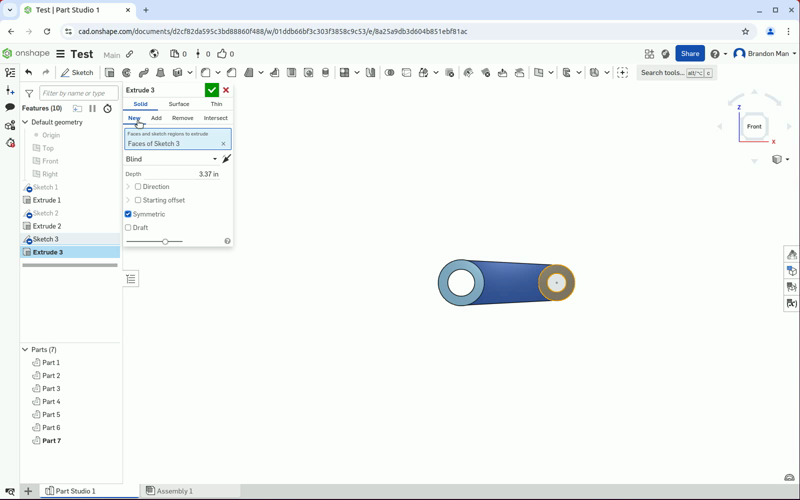
key(enter)
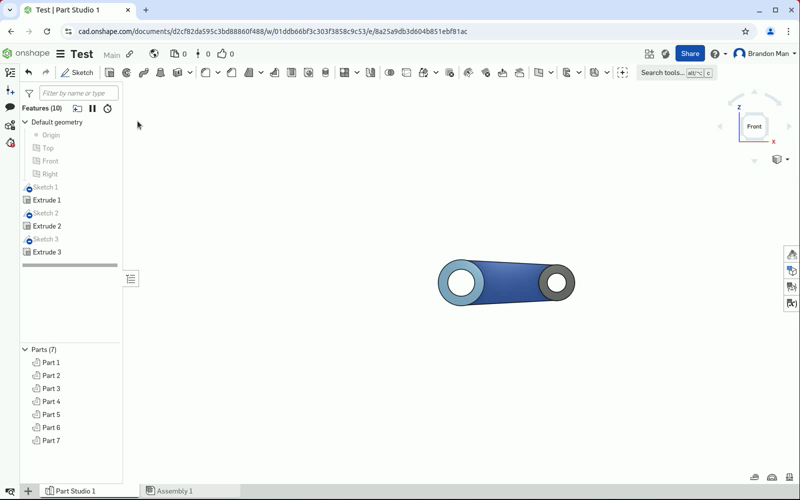
key(shift+h)
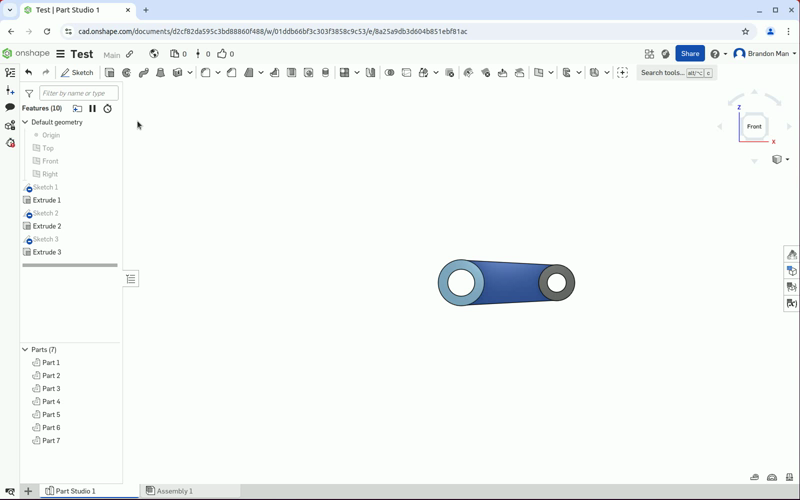
key(shift+h)
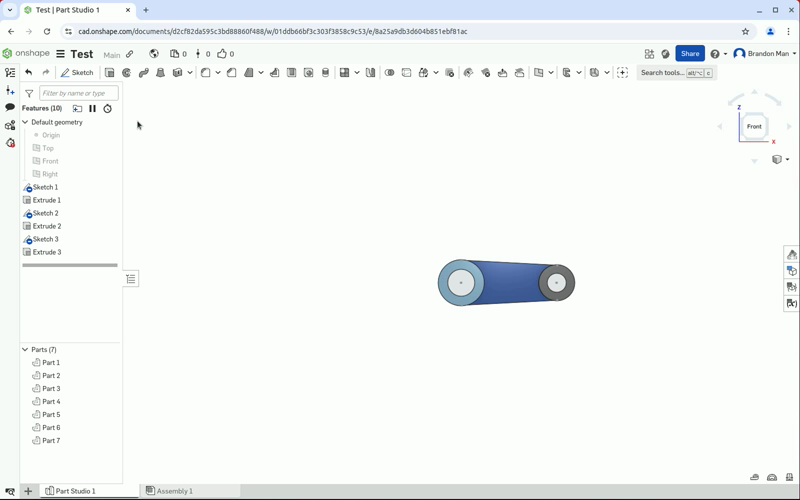
key(shift+7)
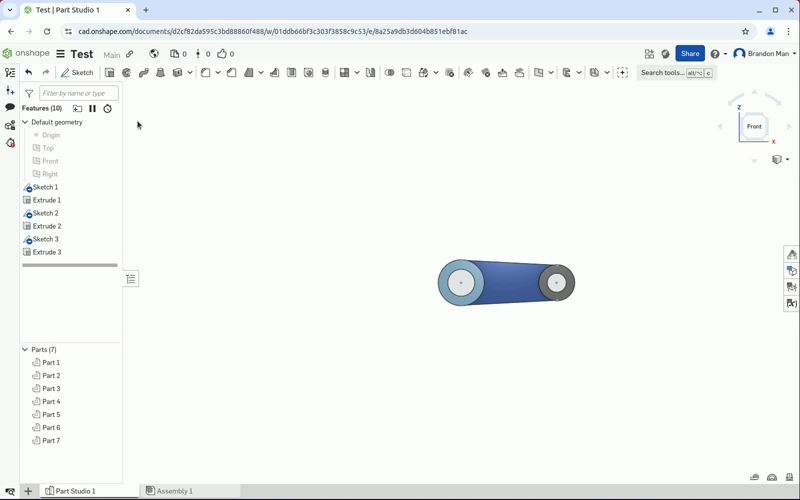
key(left, 2)
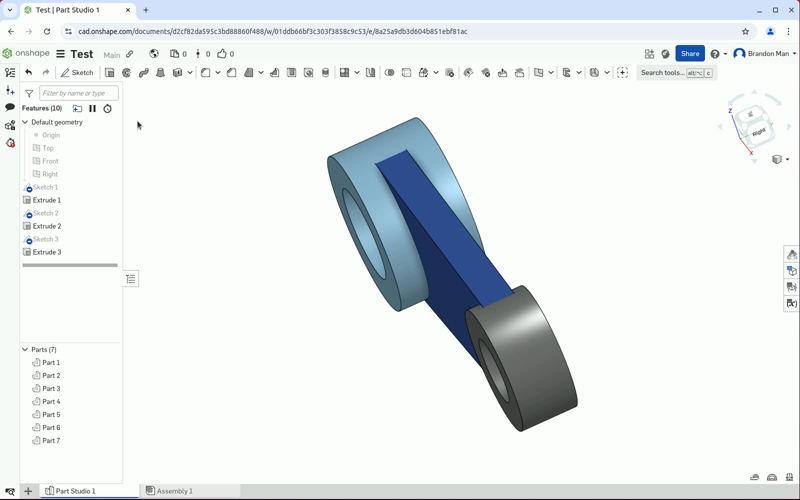
key(down, 2)
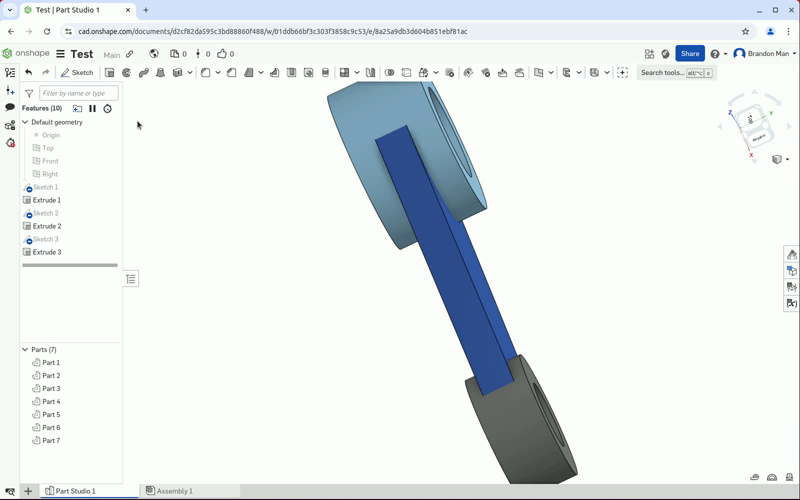
key(up, 2)
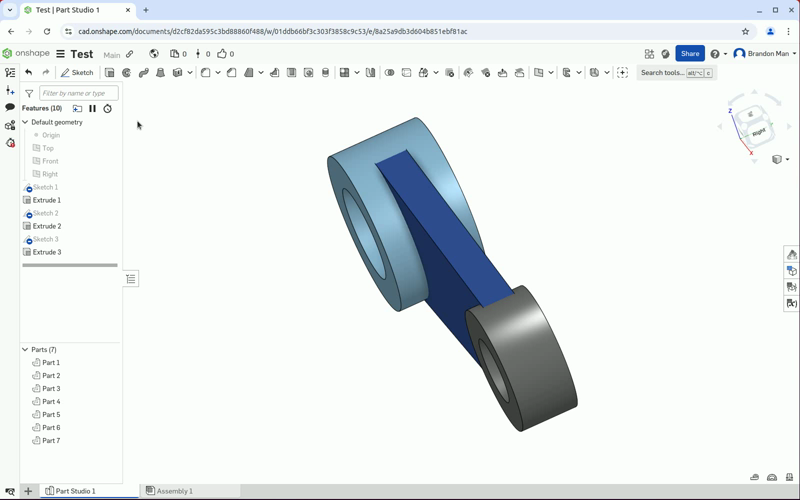
key(right, 2)
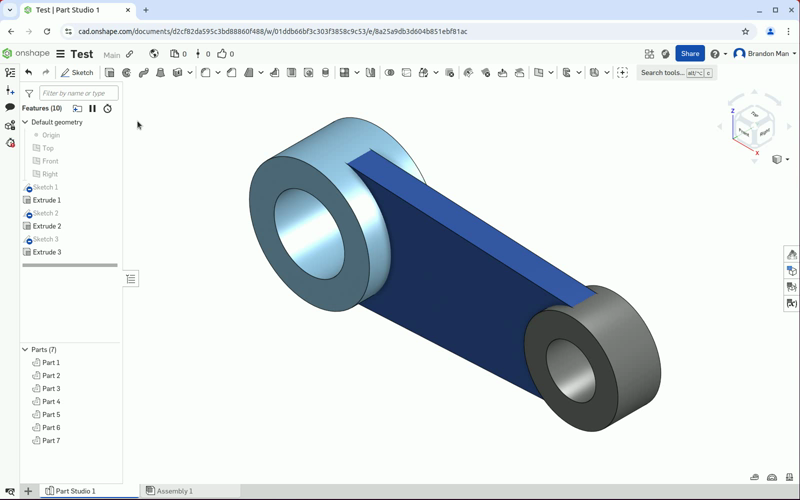
mouse_move(73, 189)
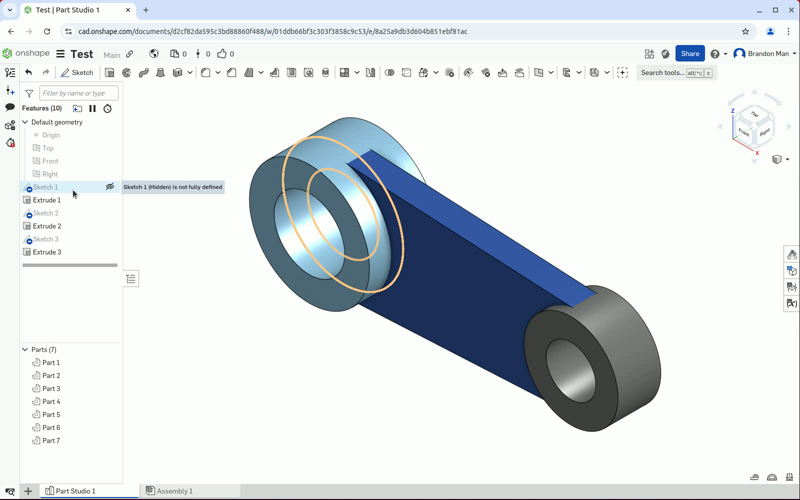
click(73, 189)